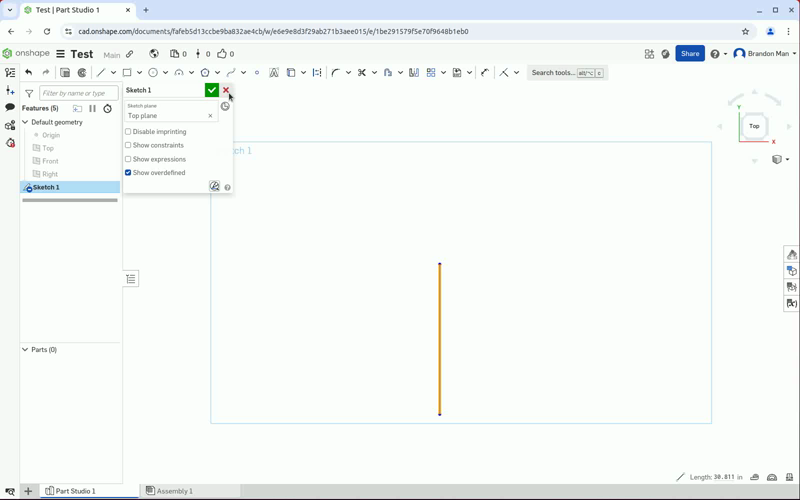
key(shift+h)
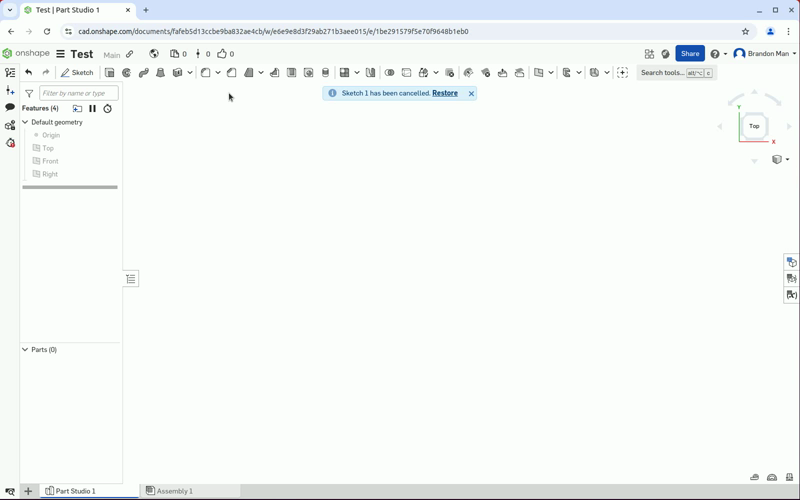
mouse_move(73, 352)
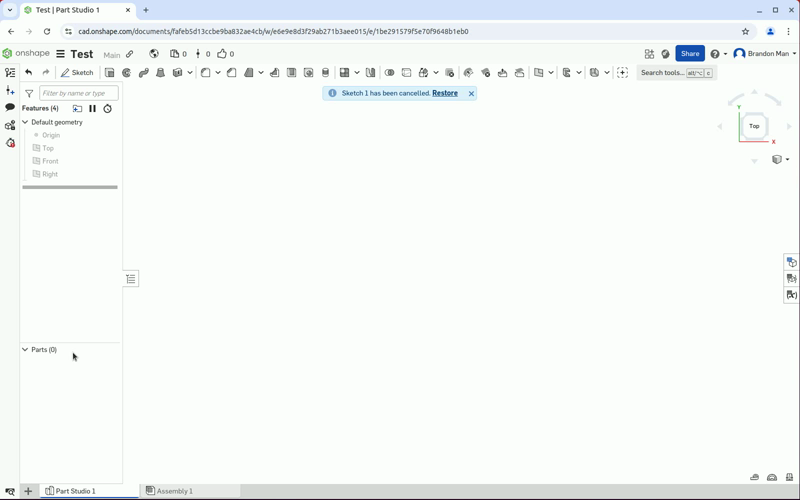
key(y)
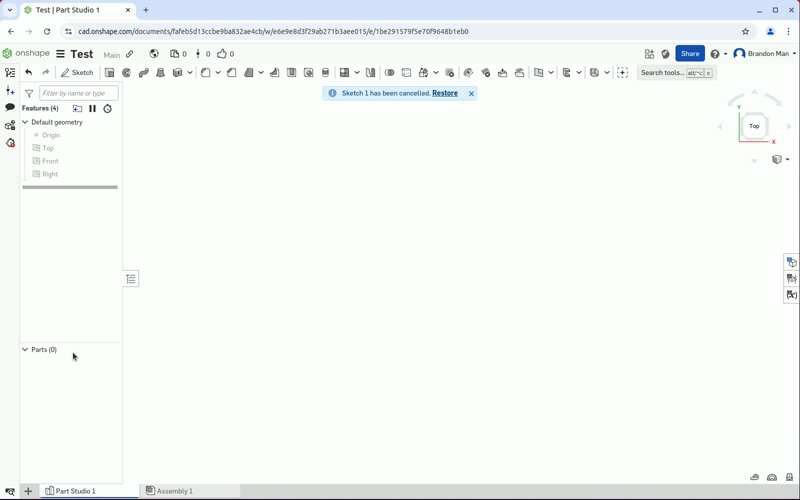
key(shift+p)
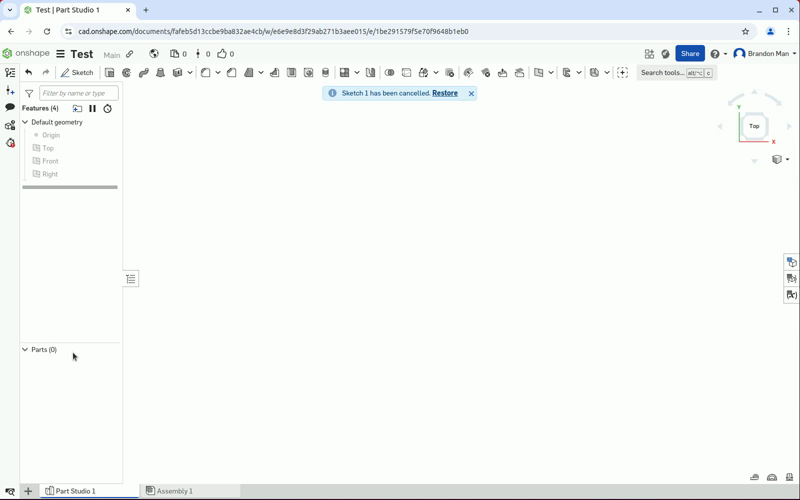
key(space)
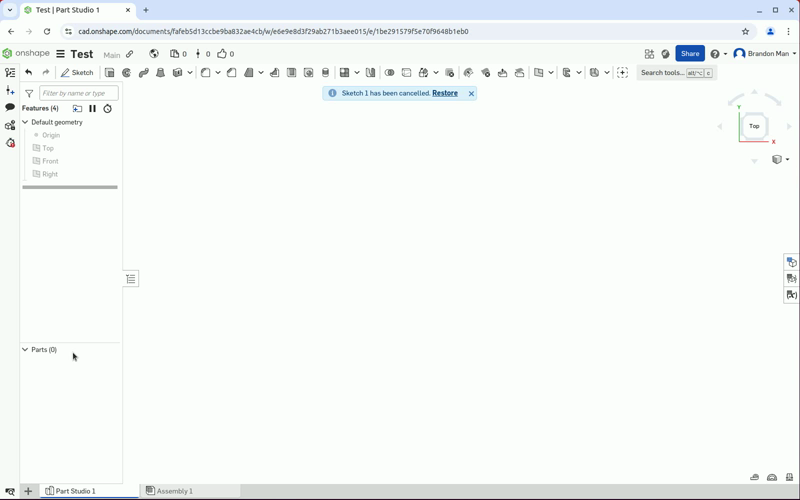
key_down(shift)
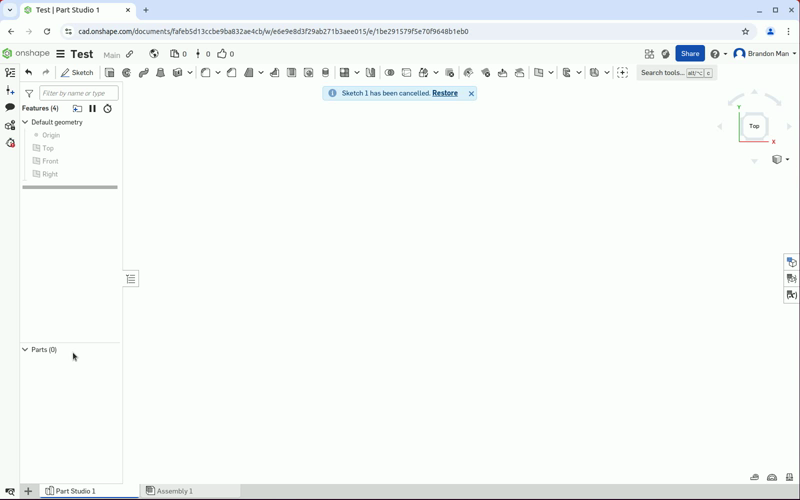
key(up)
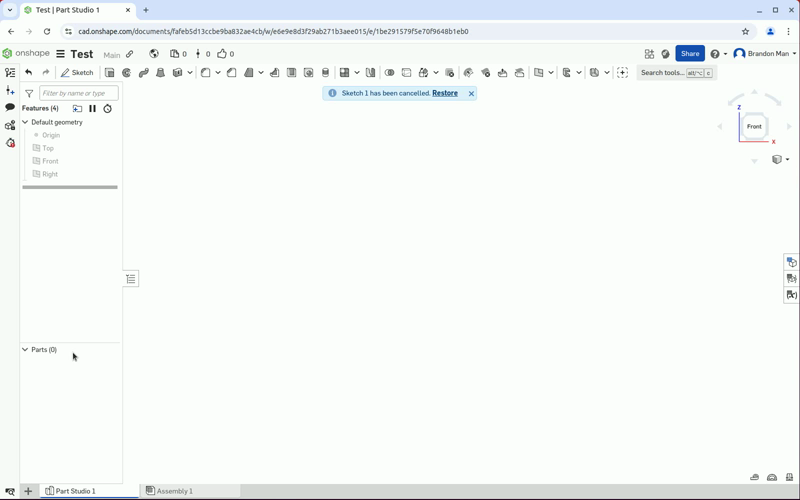
key_up(shift)
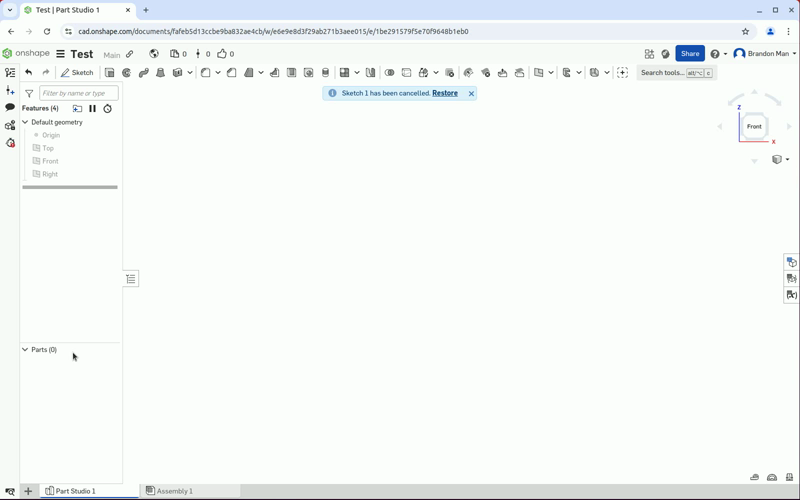
mouse_move(73, 352)
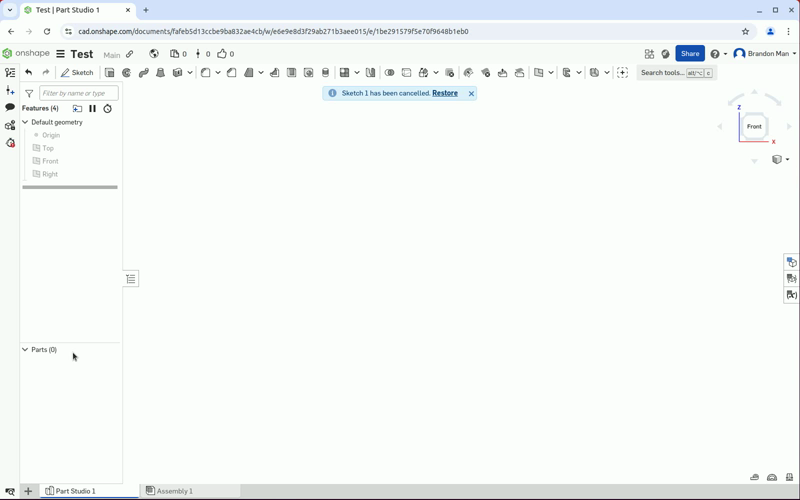
key(shift+y)
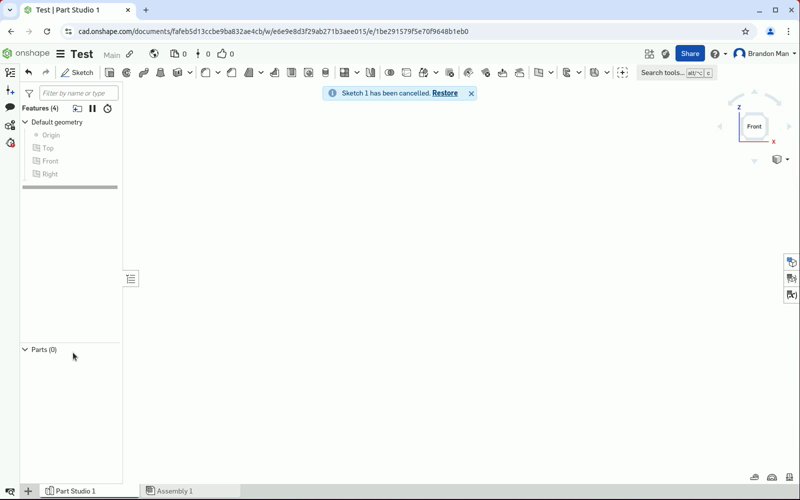
key(shift+s)
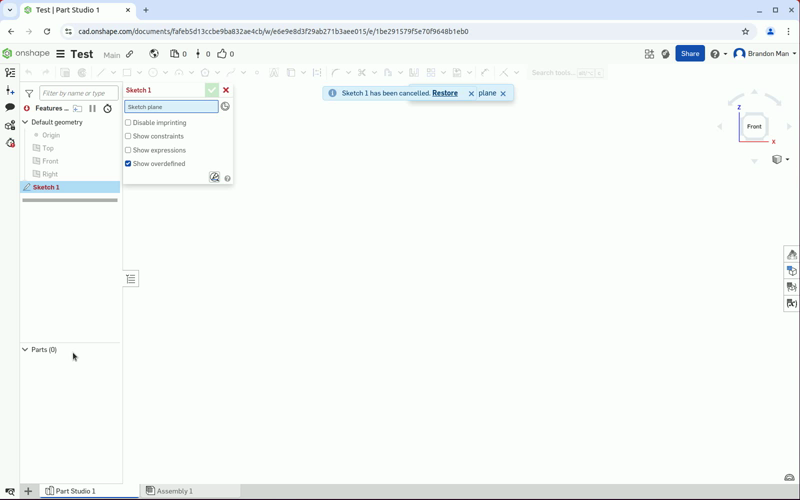
mouse_move(73, 163)
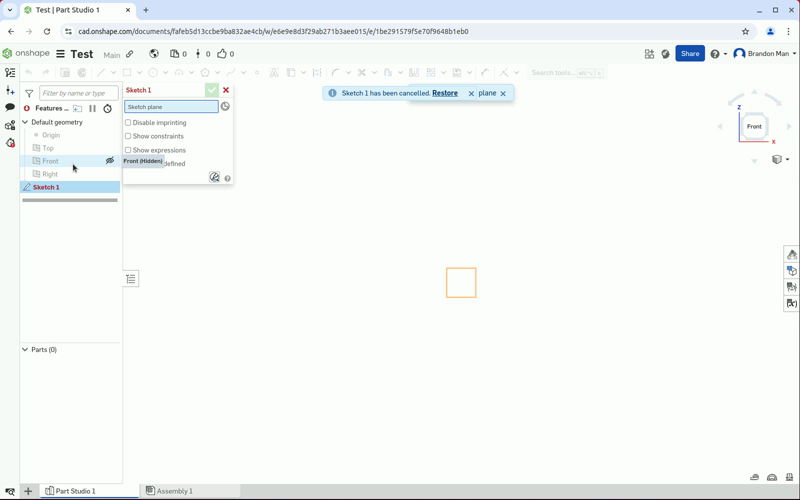
click(73, 163)
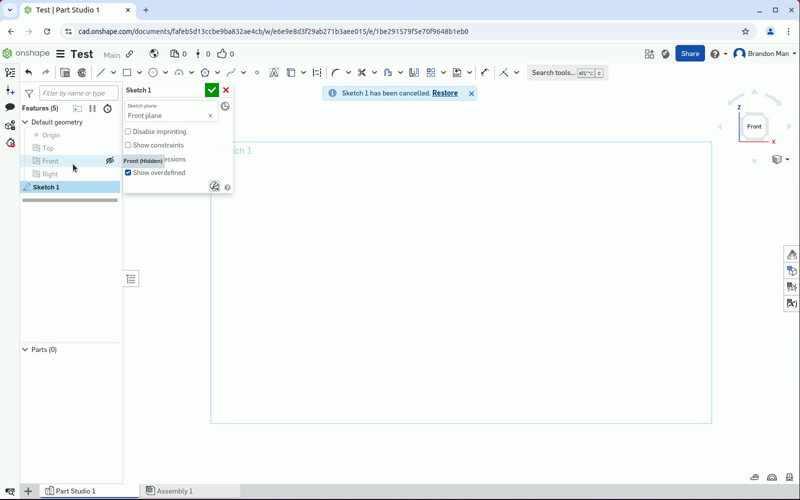
mouse_move(73, 352)
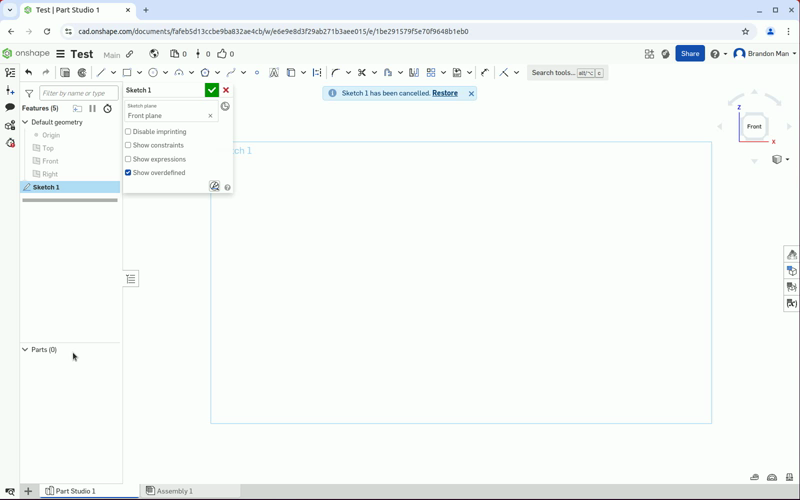
key(y)
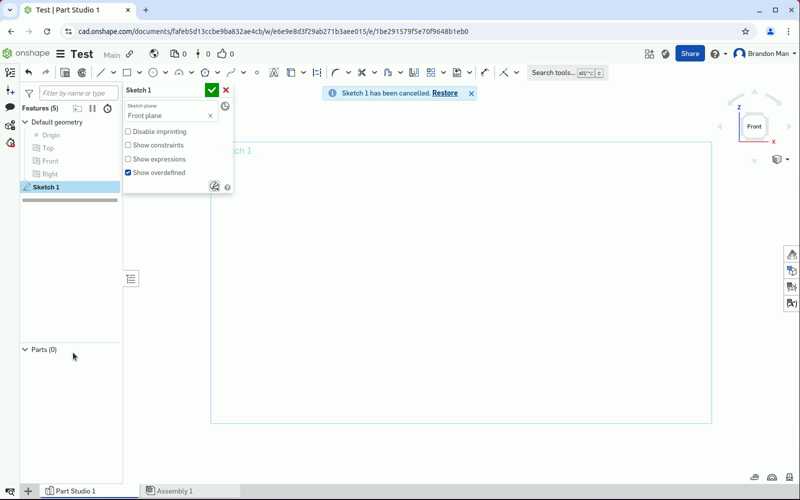
key(c)
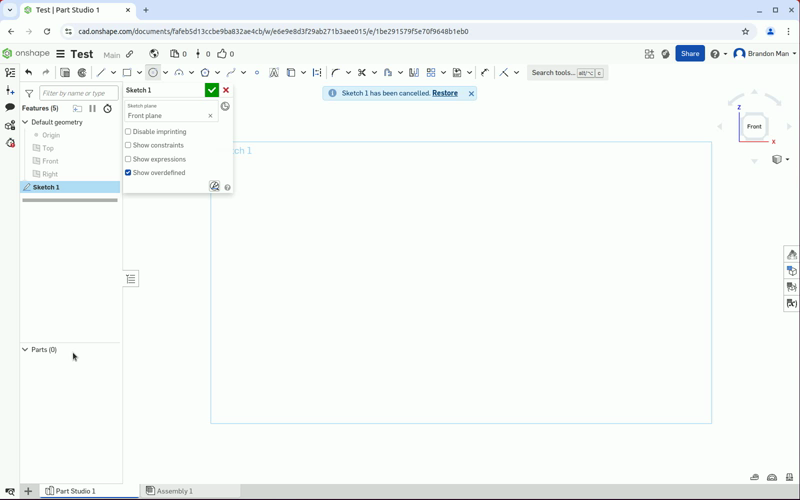
key_down(shift)
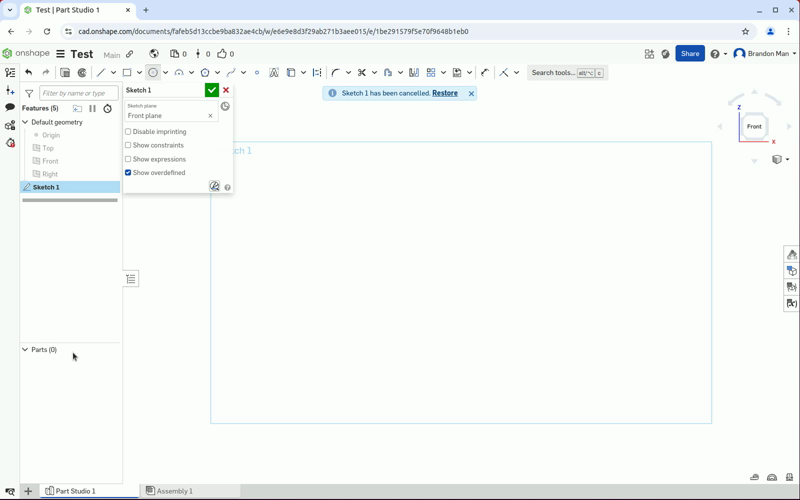
mouse_move(416, 180)
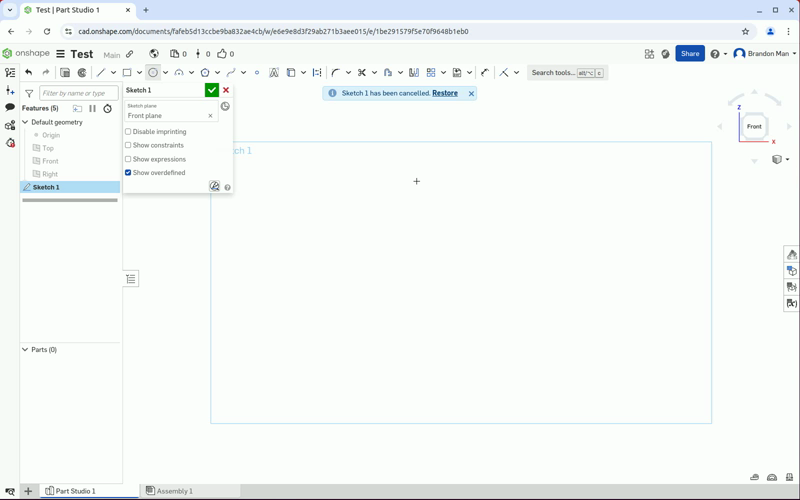
click(416, 180)
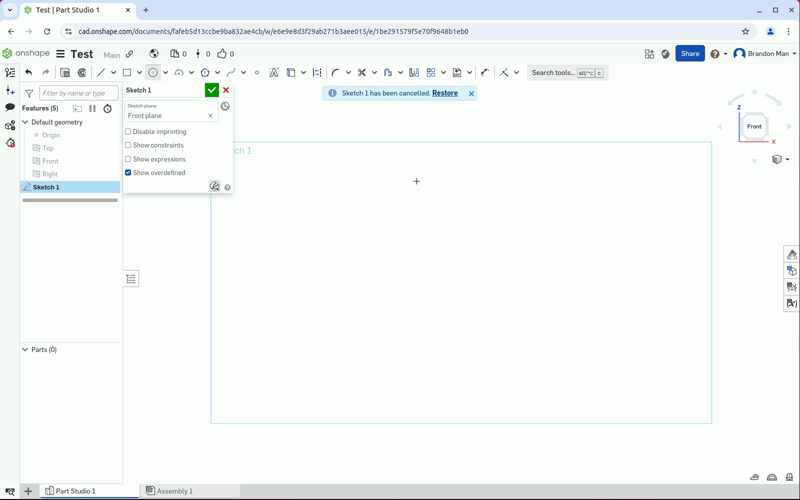
key_up(shift)
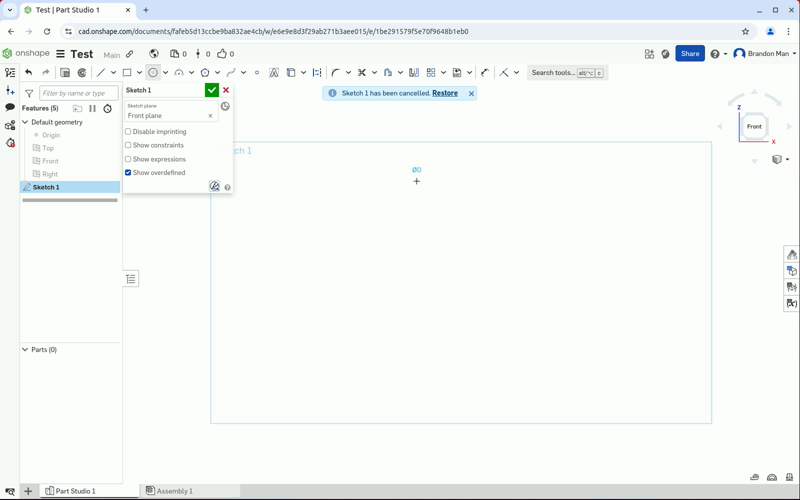
mouse_move(422, 180)
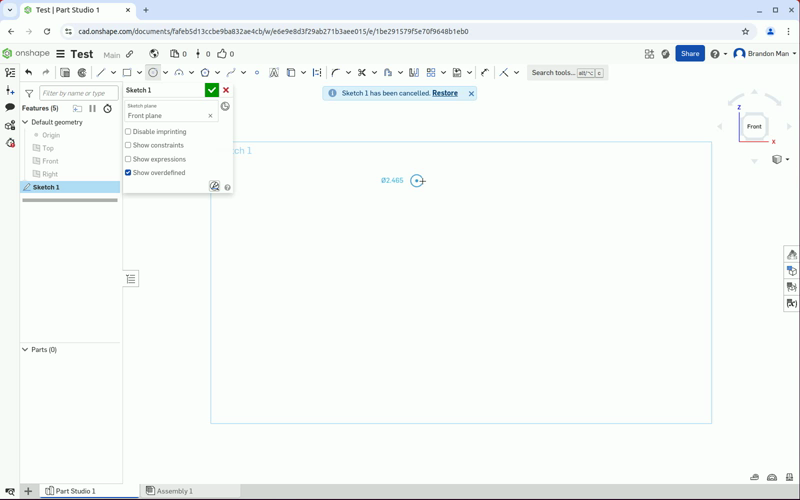
click(422, 180)
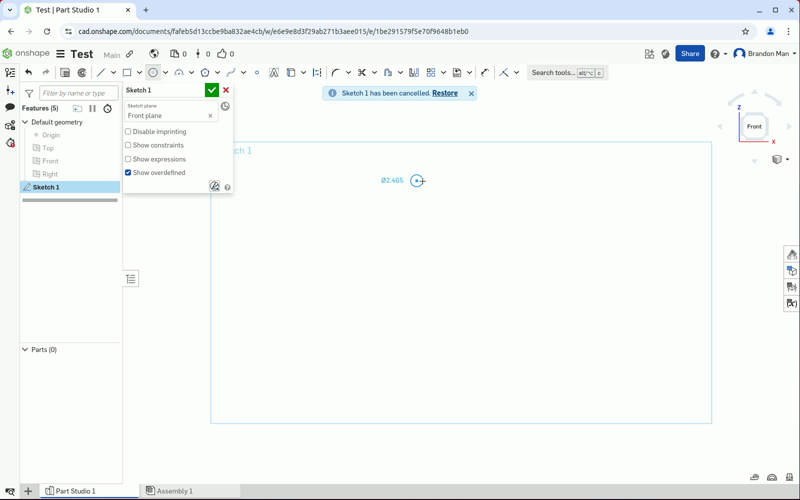
key(esc)
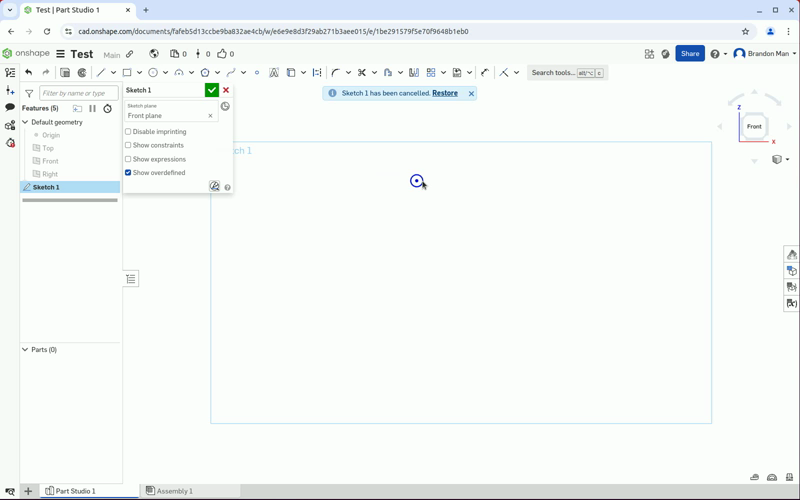
mouse_move(419, 180)
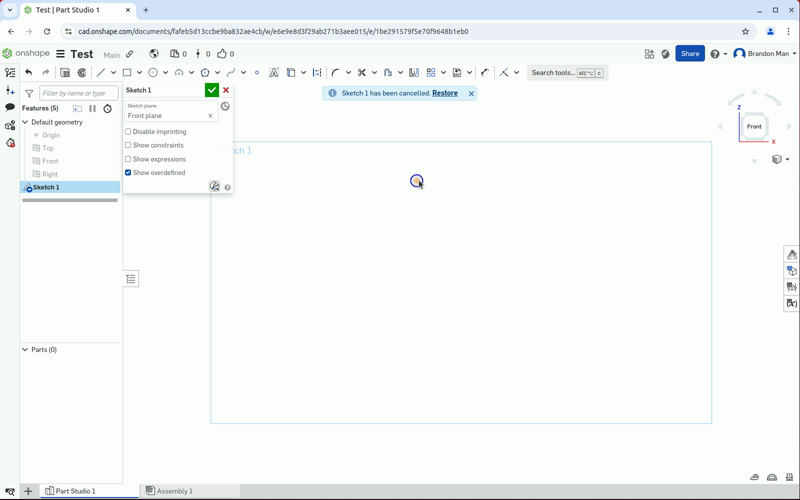
scroll(6)
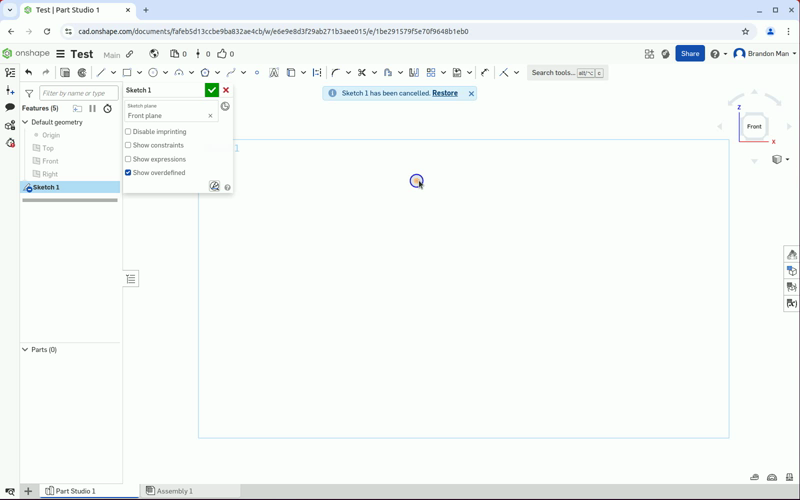
scroll(6)
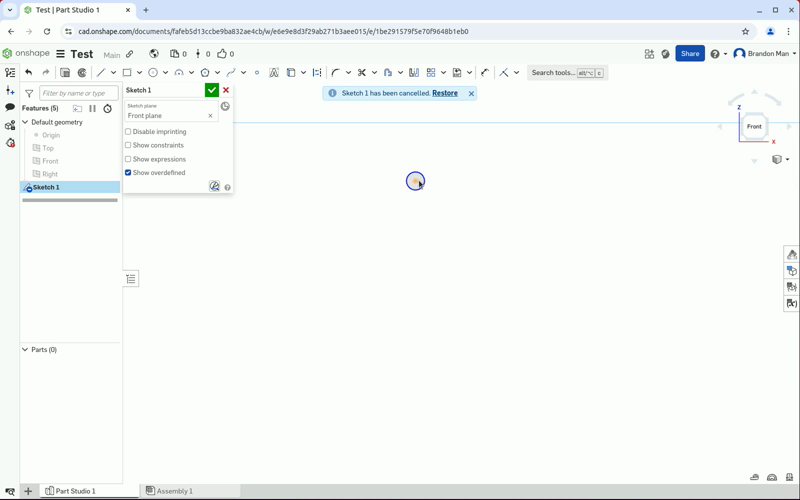
scroll(6)
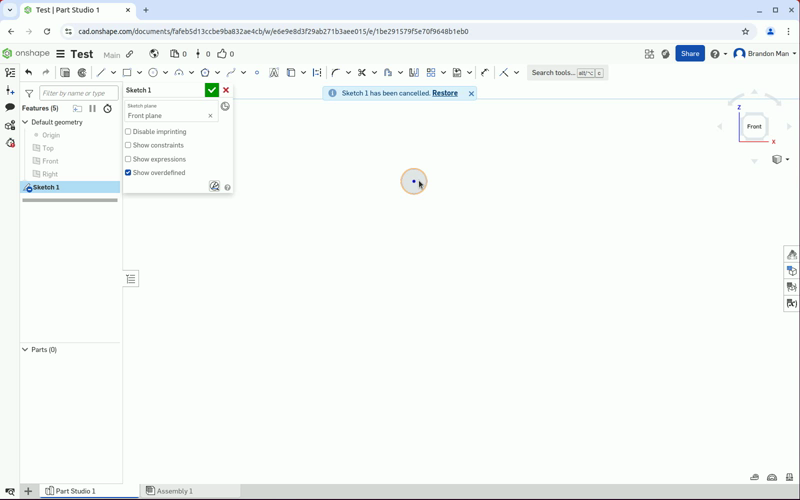
scroll(6)
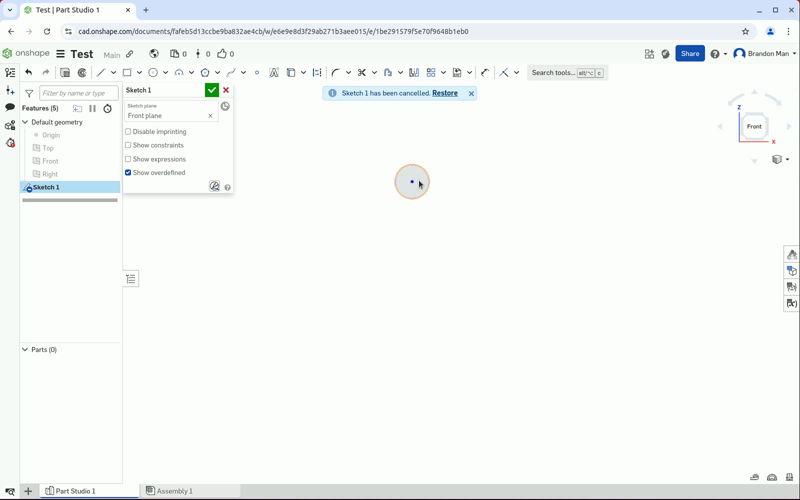
scroll(6)
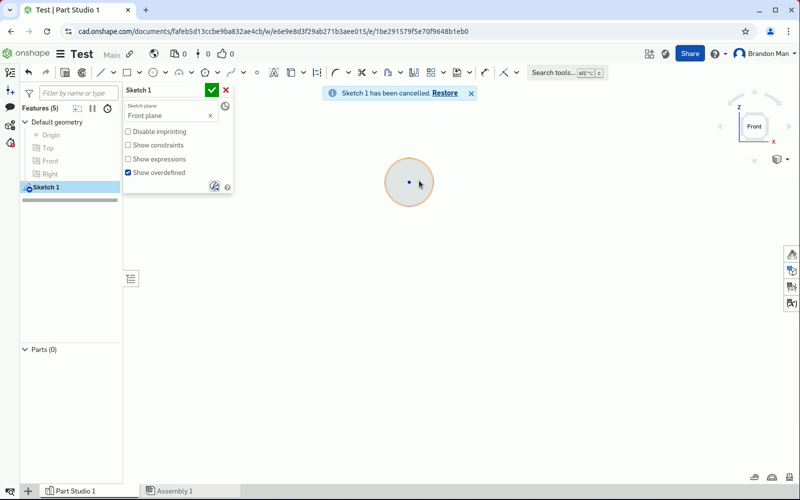
scroll(6)
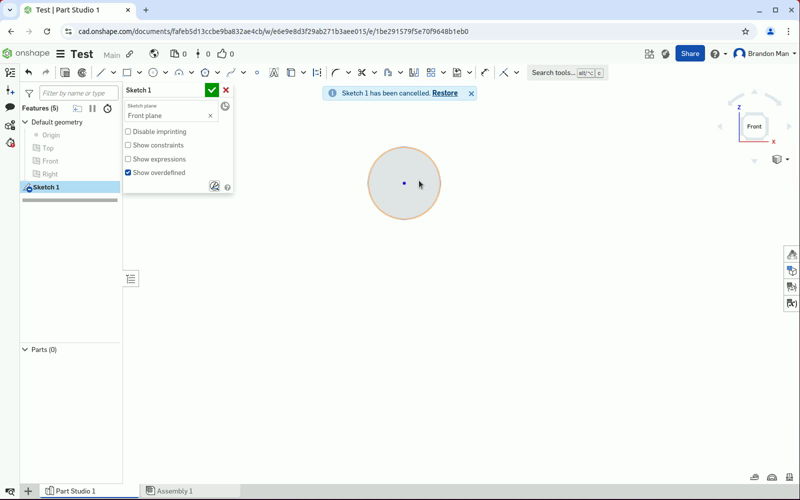
scroll(6)
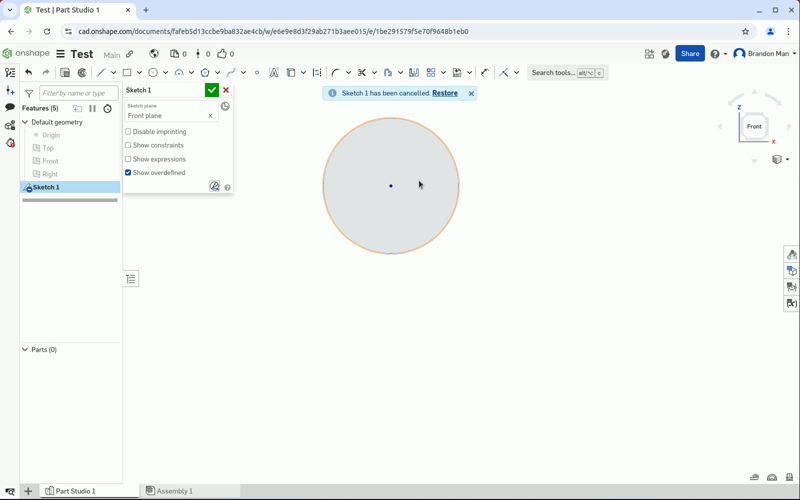
click(419, 180)
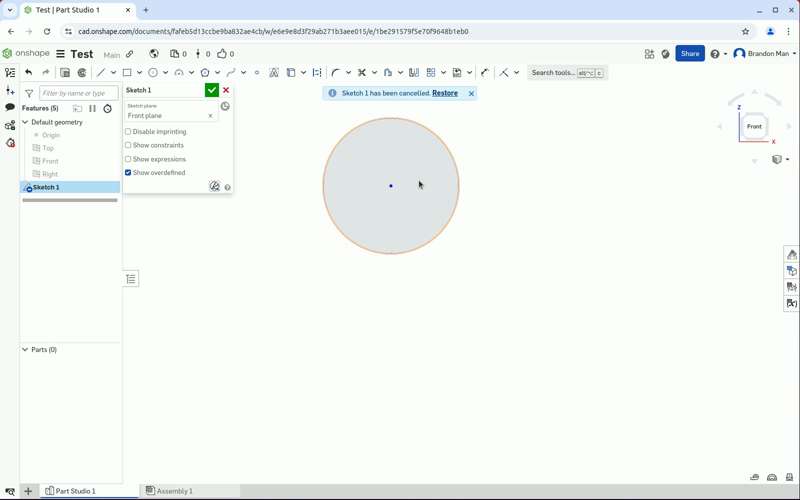
scroll(-6)
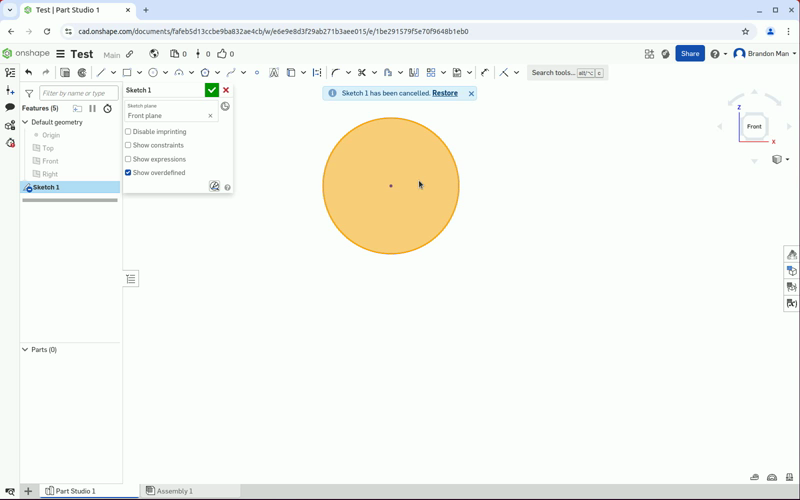
scroll(-6)
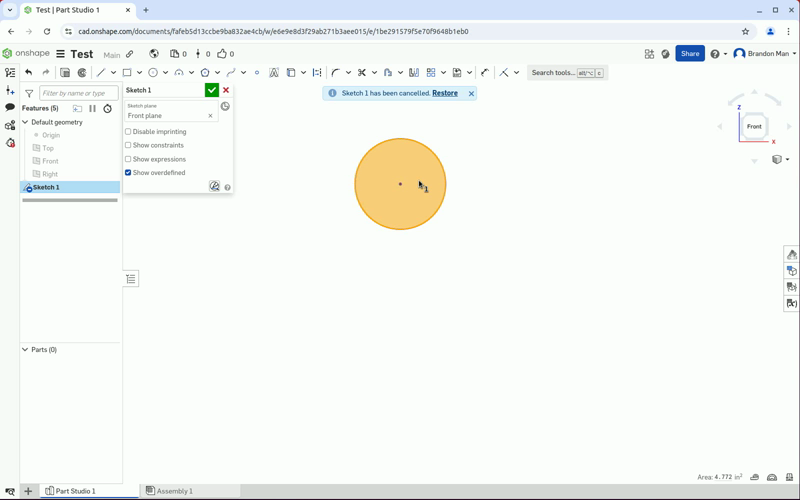
scroll(-6)
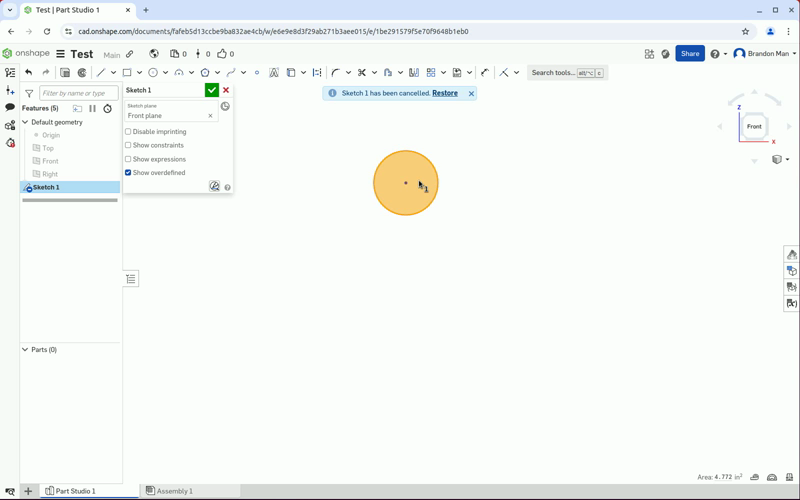
scroll(-6)
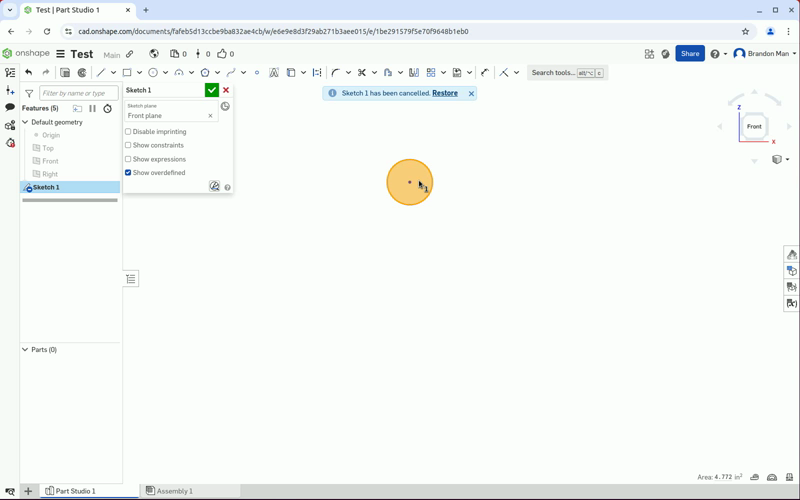
scroll(-6)
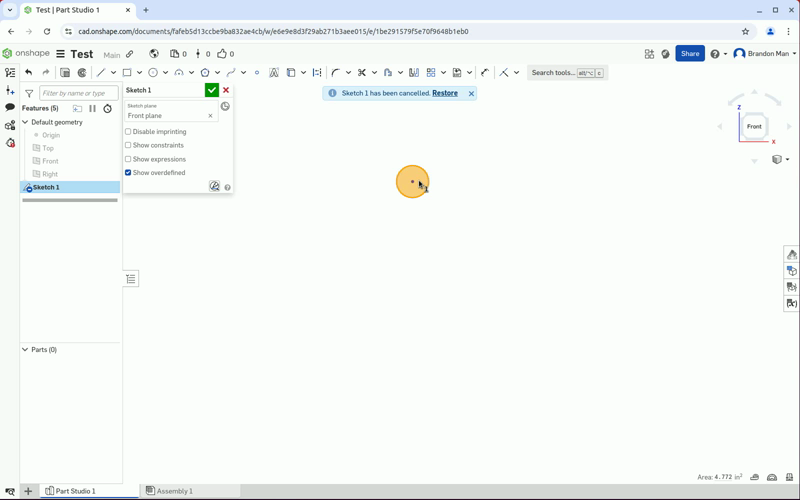
scroll(-6)
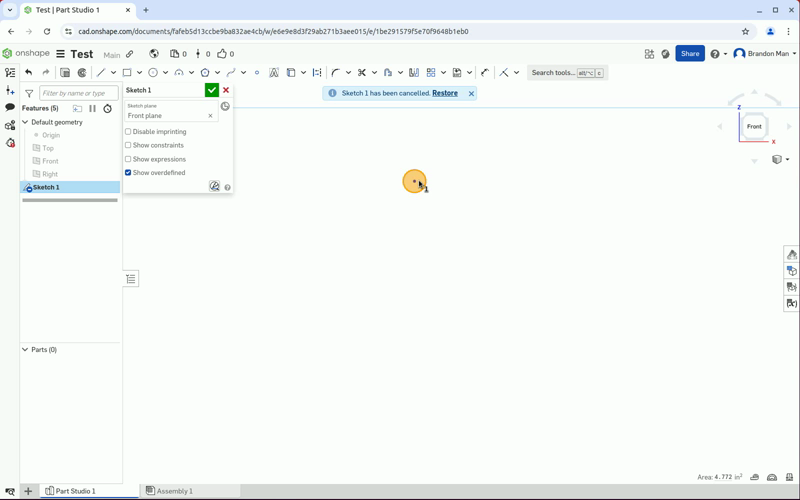
scroll(-6)
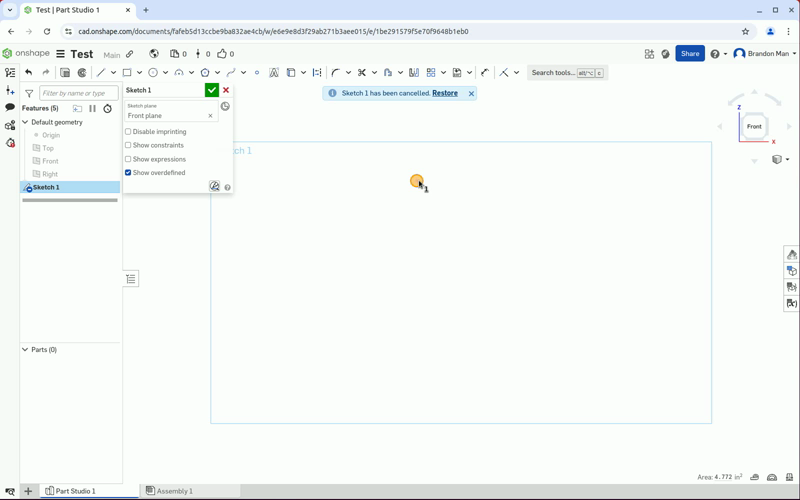
mouse_move(73, 352)
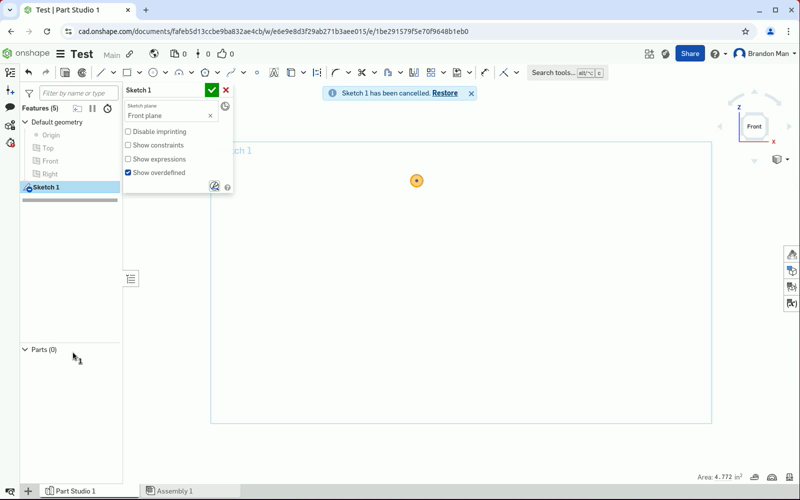
key(shift+y)
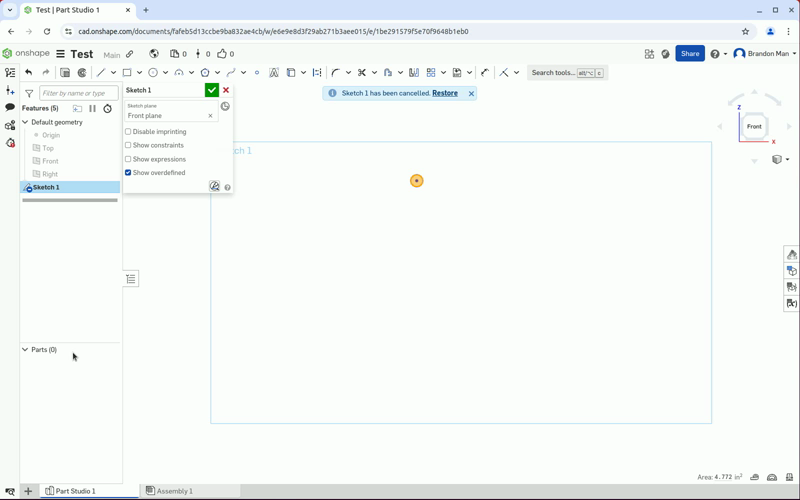
key(shift+e)
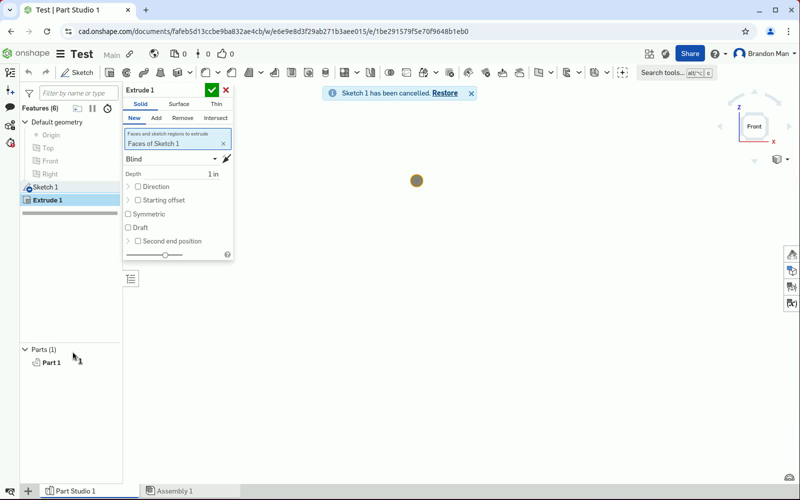
mouse_move(143, 106)
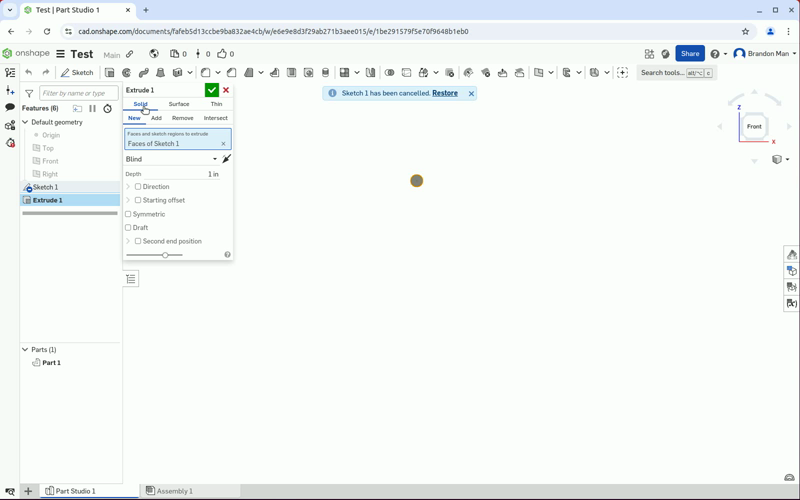
click(143, 106)
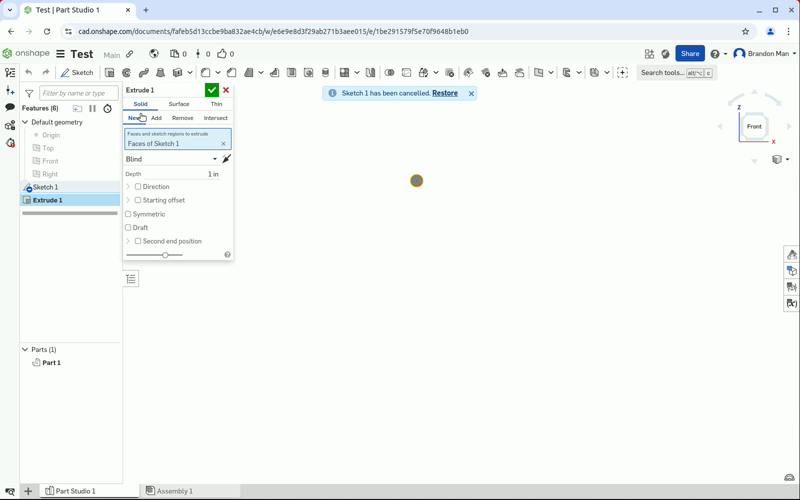
mouse_move(137, 120)
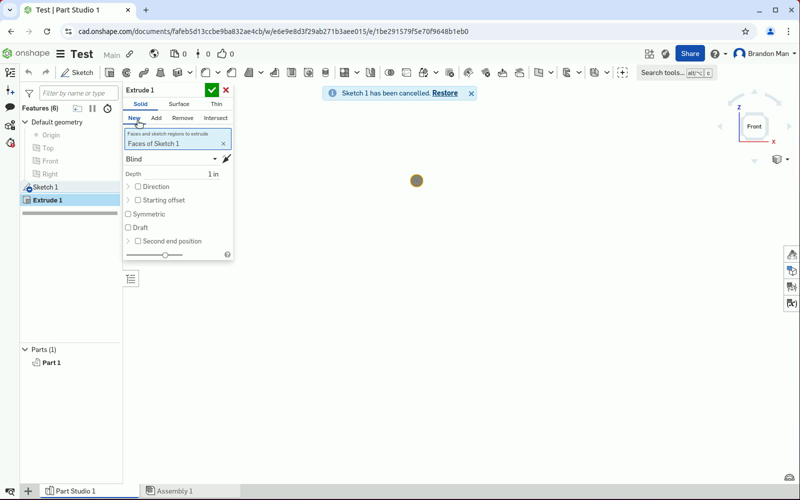
click(137, 120)
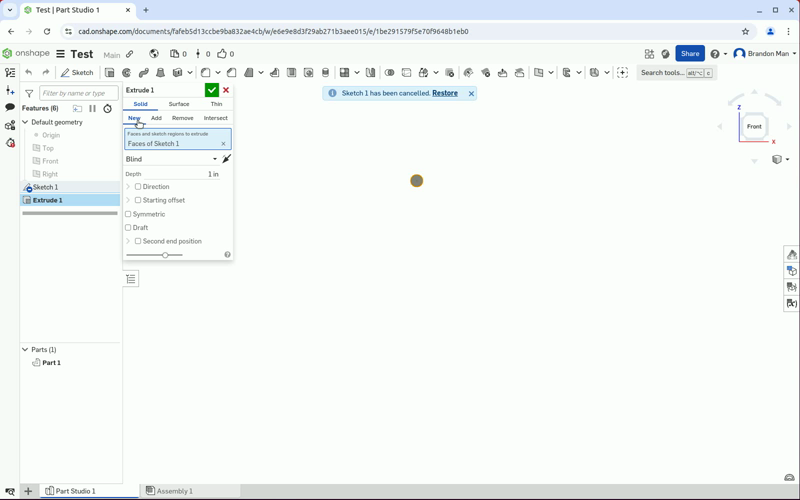
key(tab, 4)
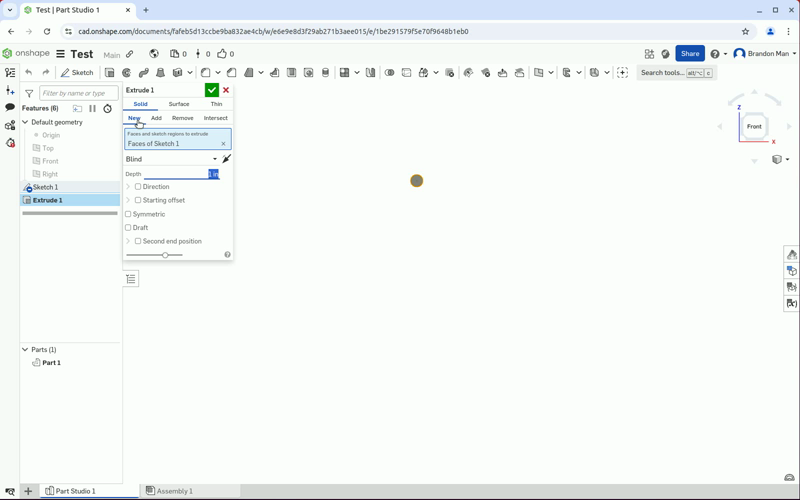
text(23.108)
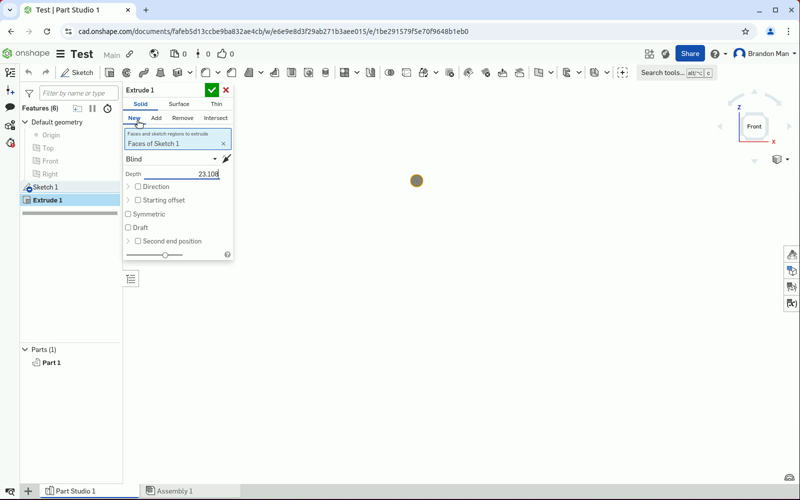
key(enter)
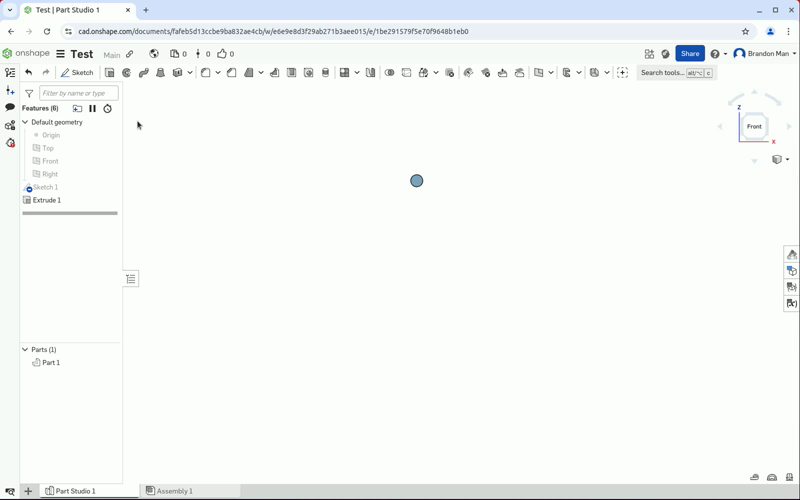
key(shift+h)
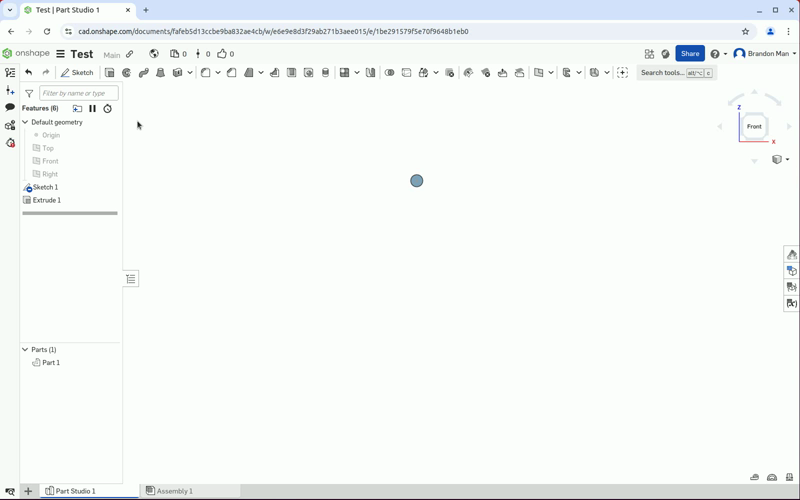
key(shift+h)
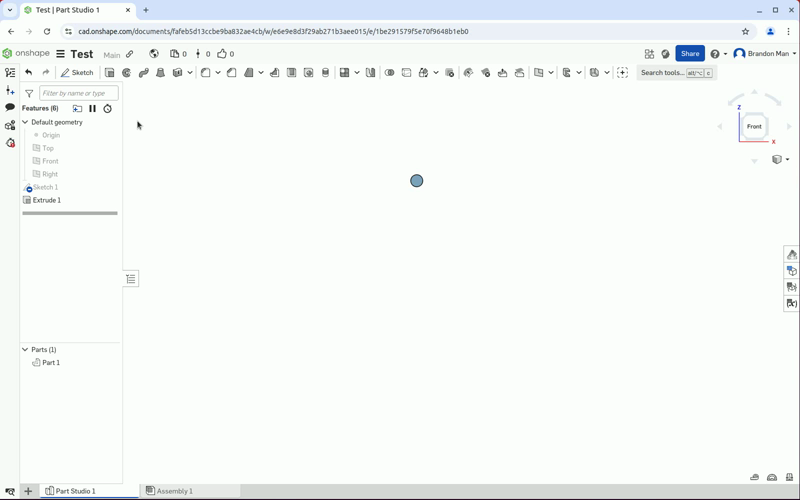
mouse_move(73, 189)
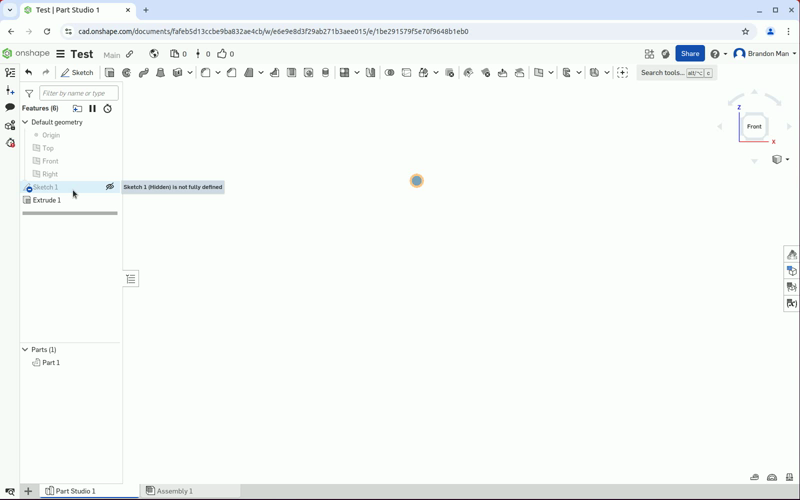
click(73, 189)
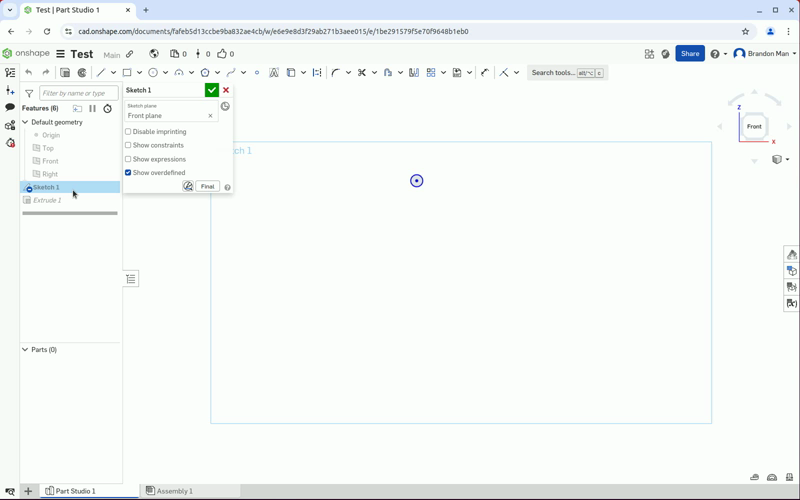
mouse_move(229, 92)
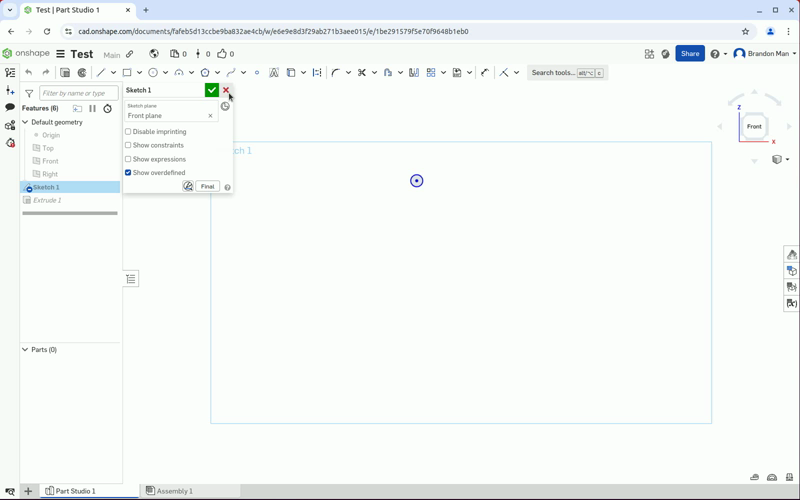
click(229, 92)
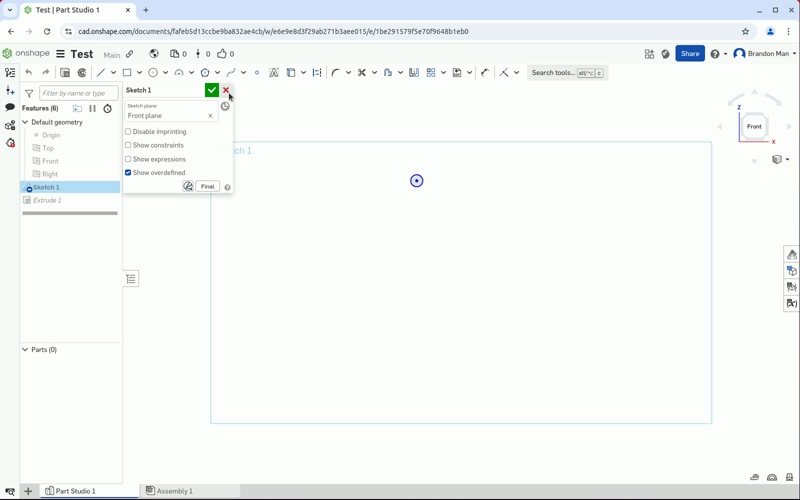
key(shift+s)
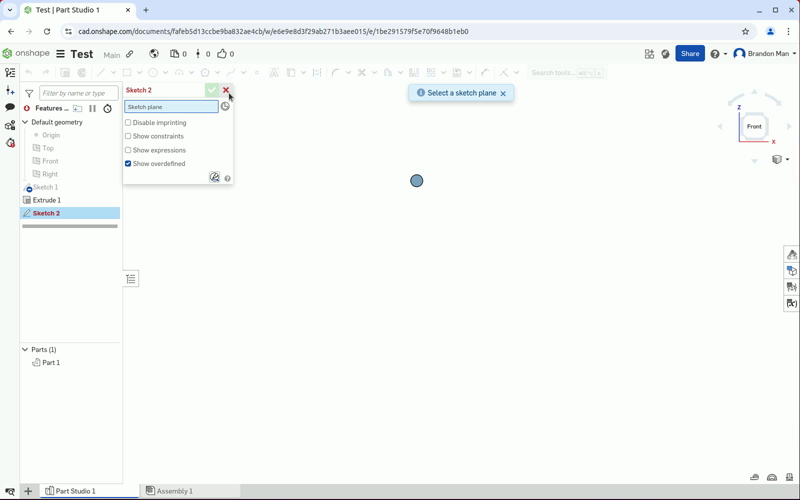
mouse_move(73, 163)
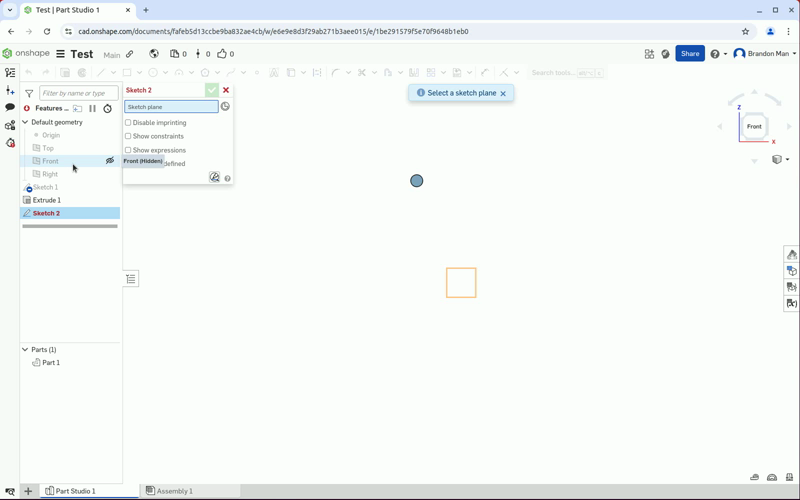
click(73, 163)
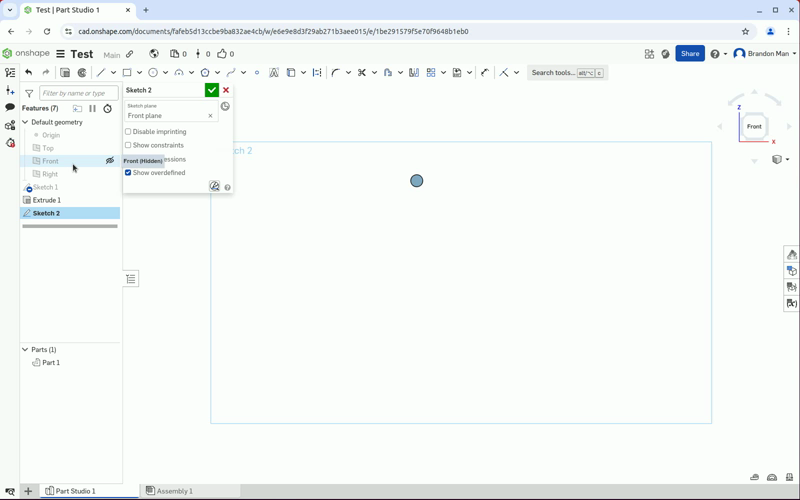
mouse_move(73, 352)
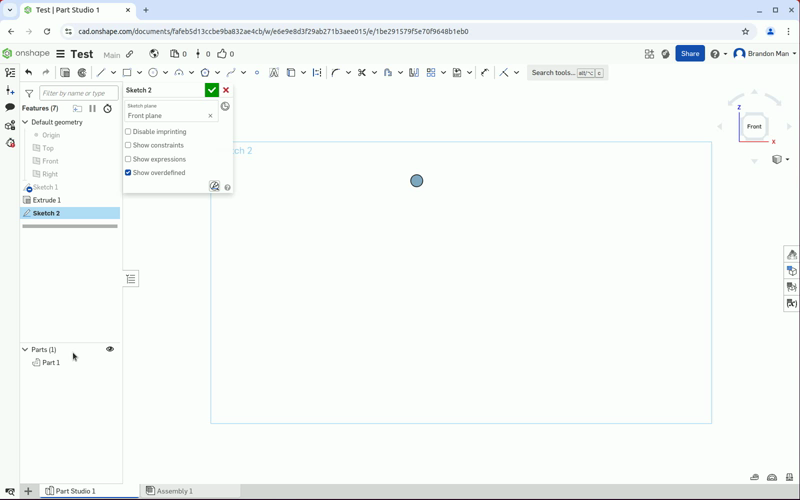
key(y)
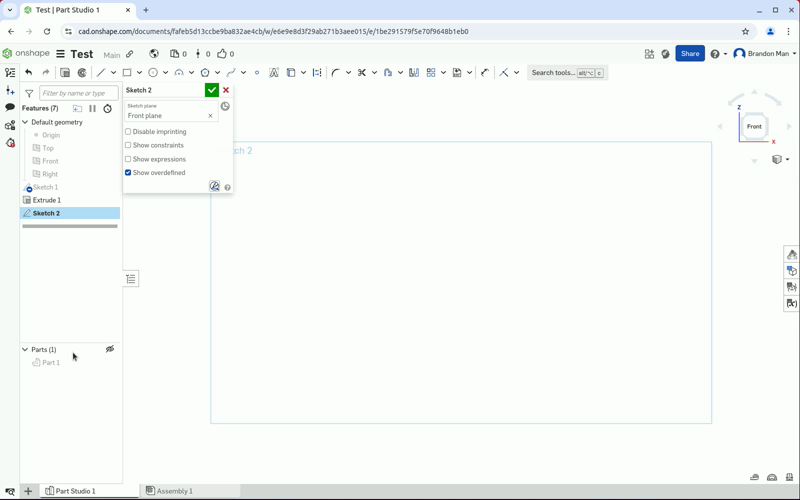
key(c)
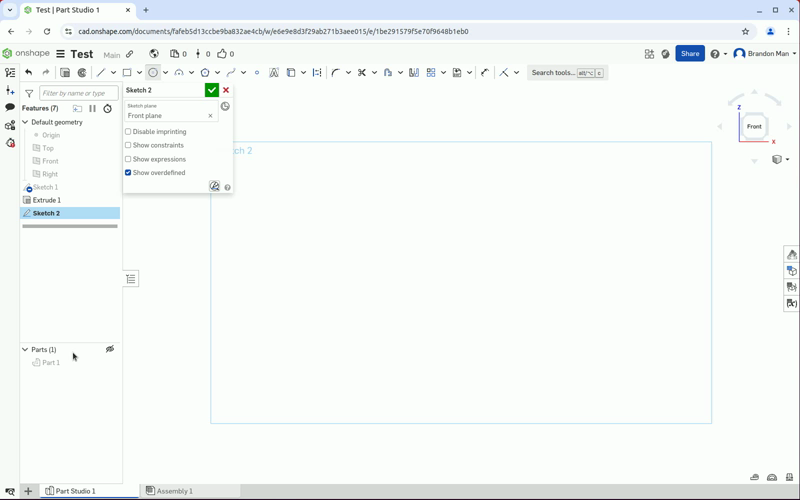
key_down(shift)
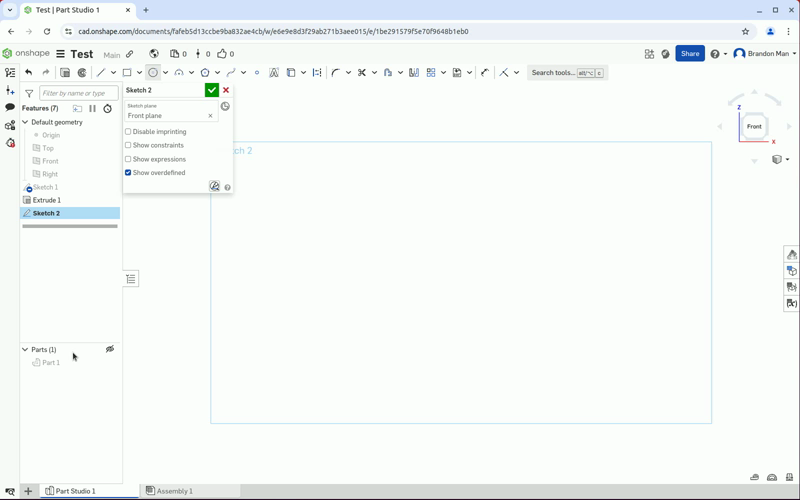
mouse_move(440, 179)
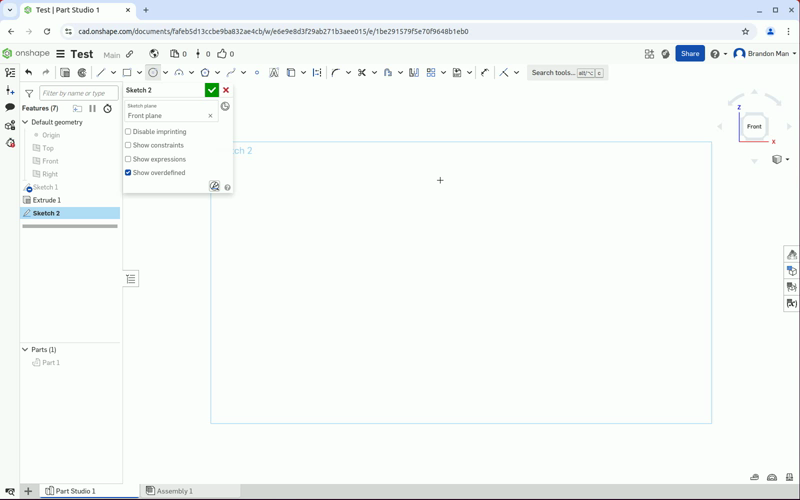
click(440, 179)
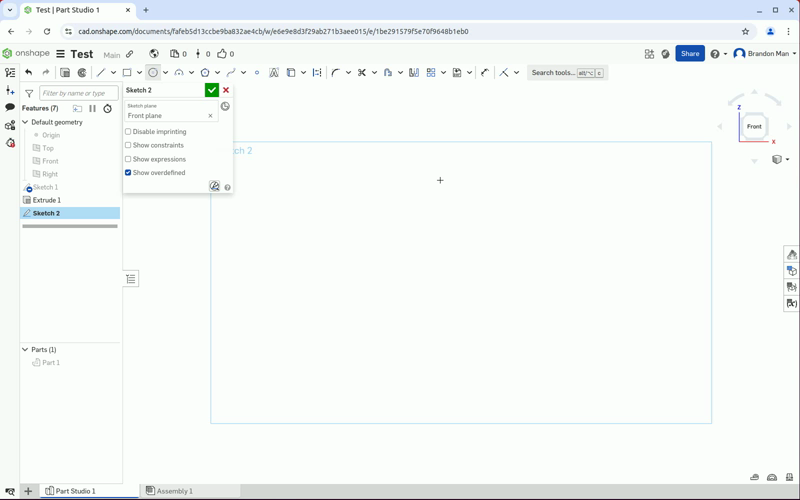
key_up(shift)
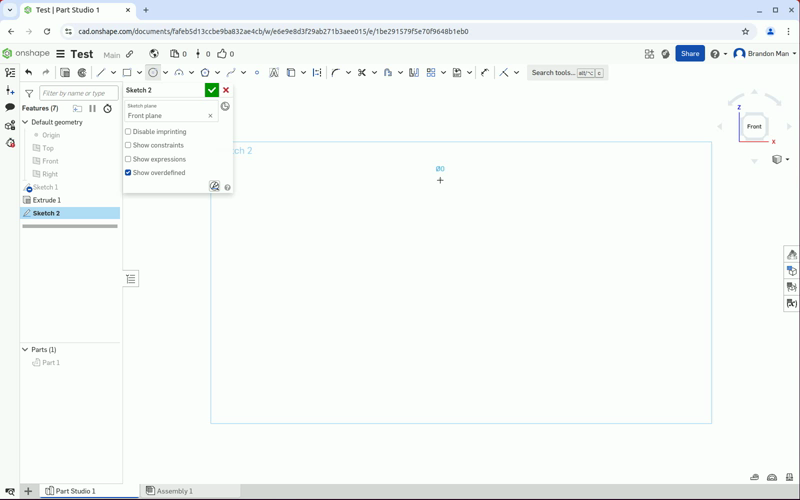
mouse_move(446, 179)
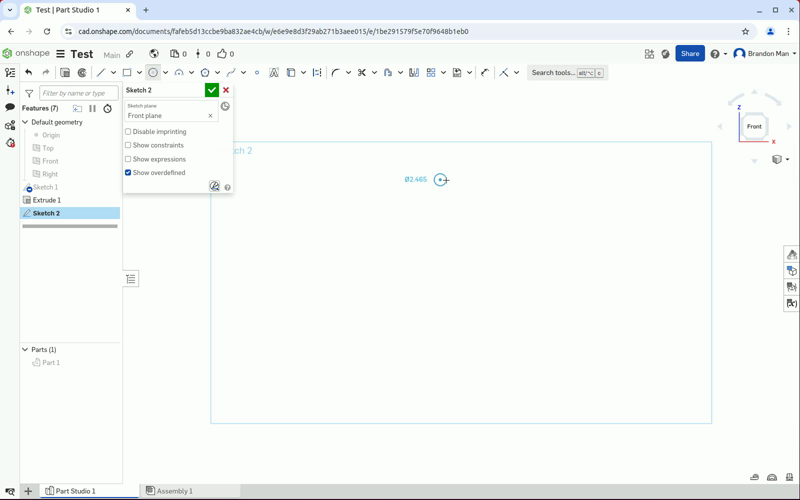
click(446, 179)
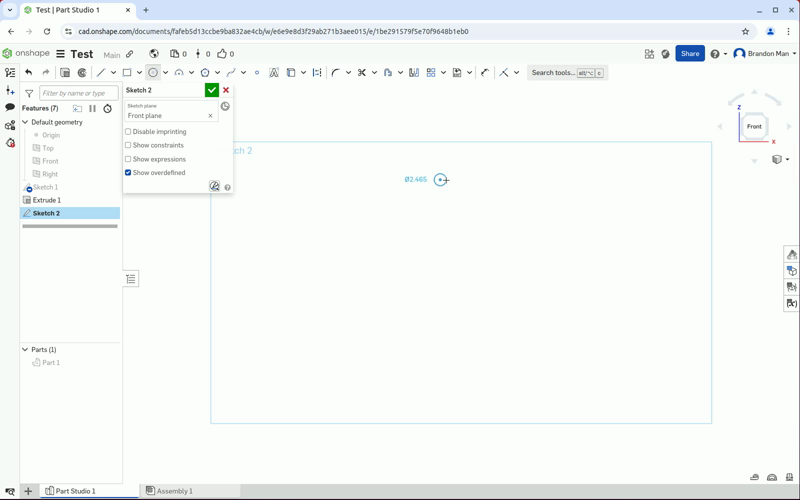
key(esc)
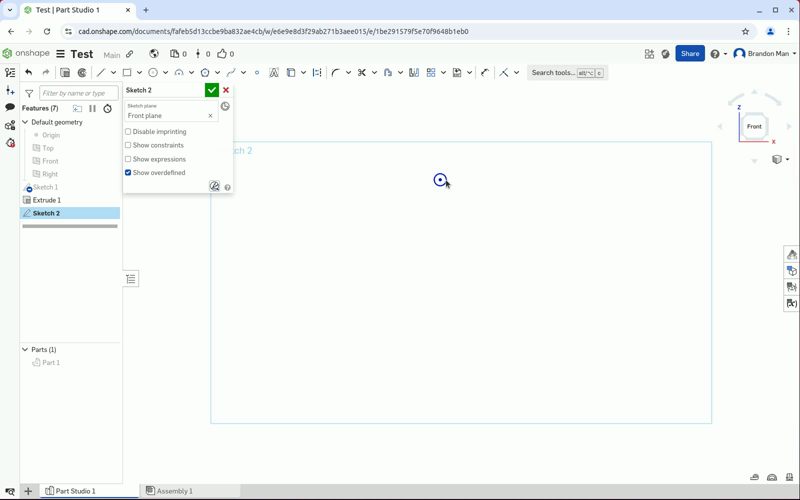
mouse_move(444, 179)
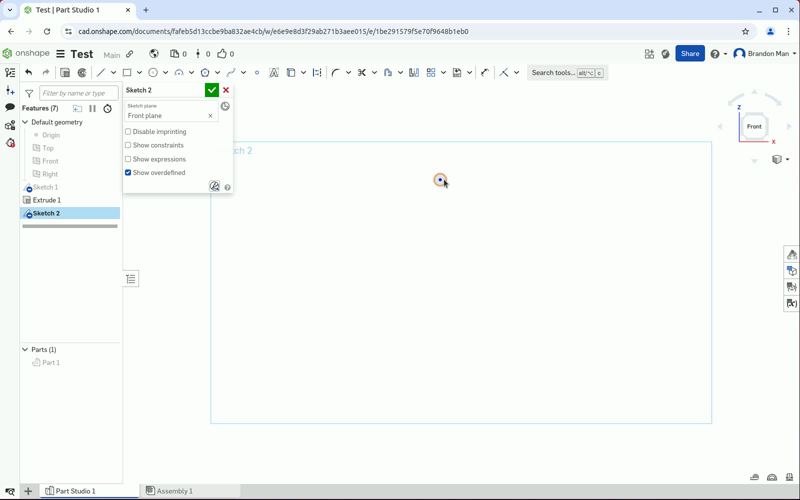
scroll(6)
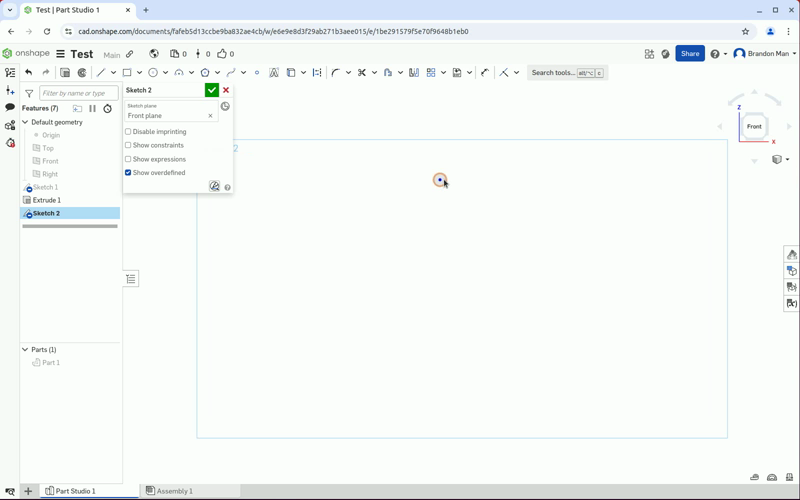
scroll(6)
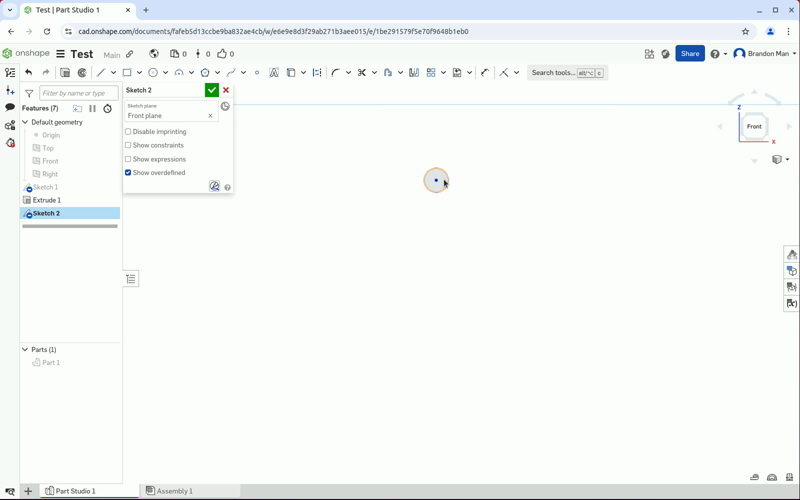
scroll(6)
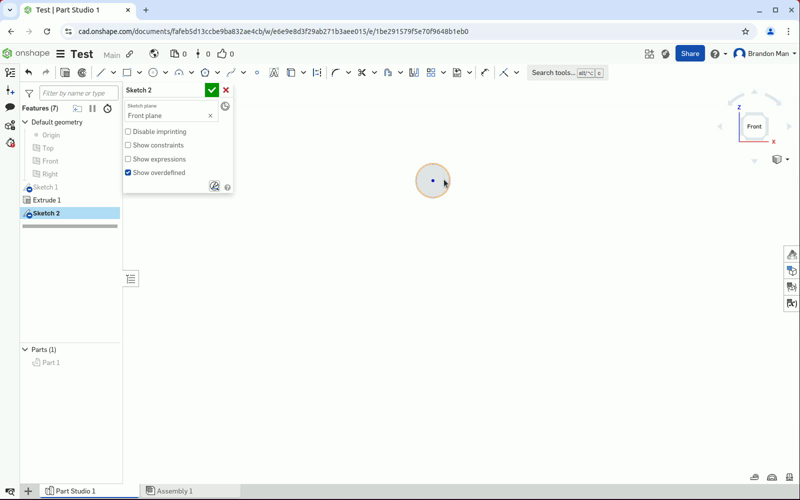
scroll(6)
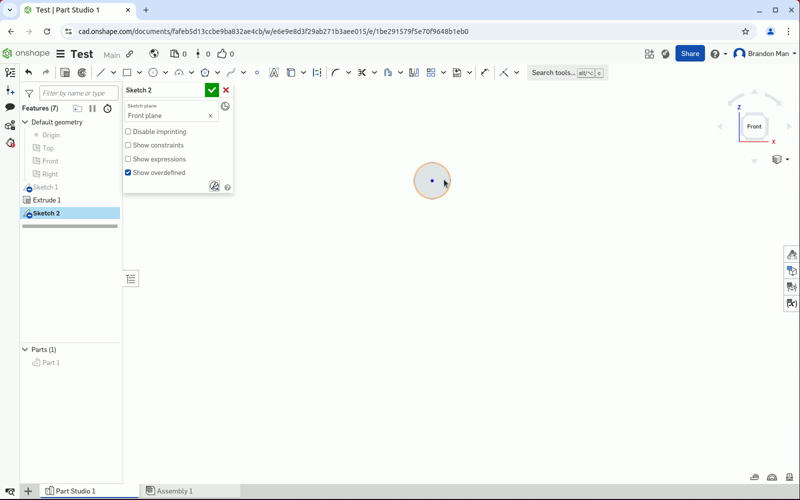
scroll(6)
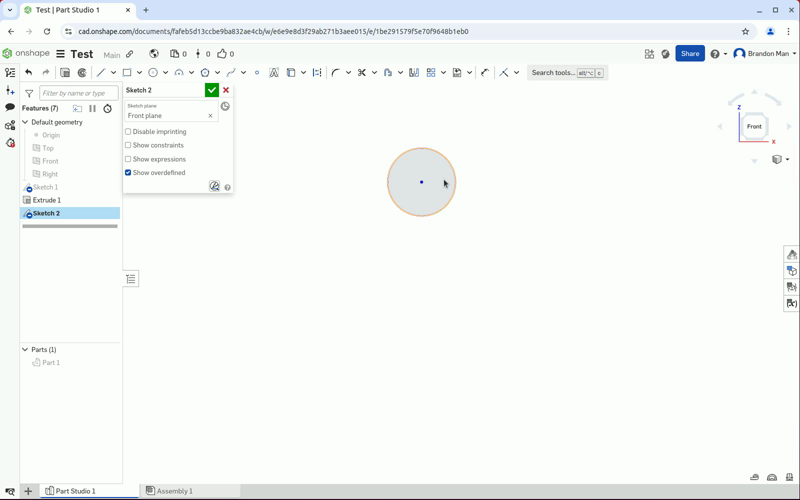
scroll(6)
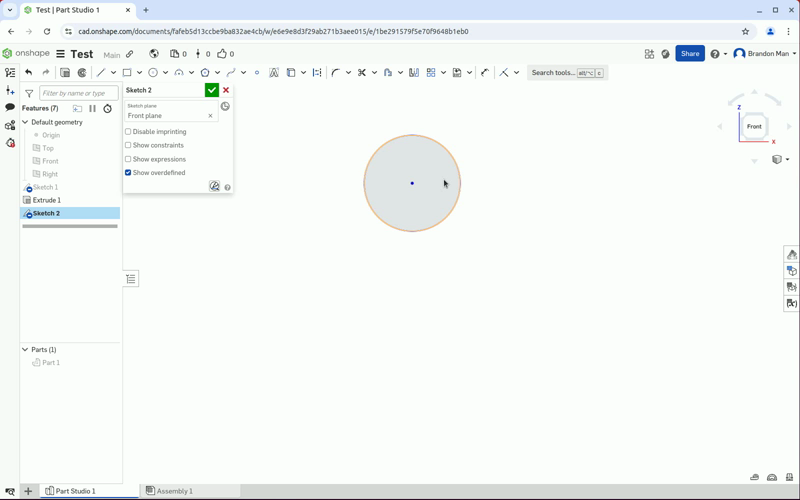
scroll(6)
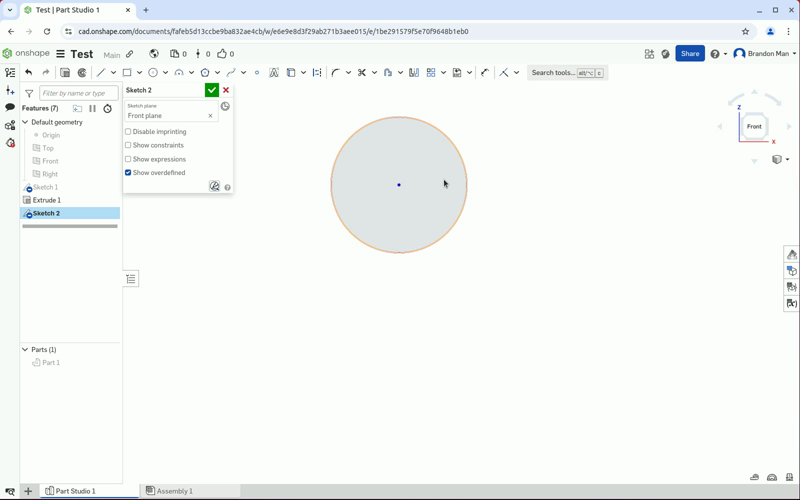
click(444, 179)
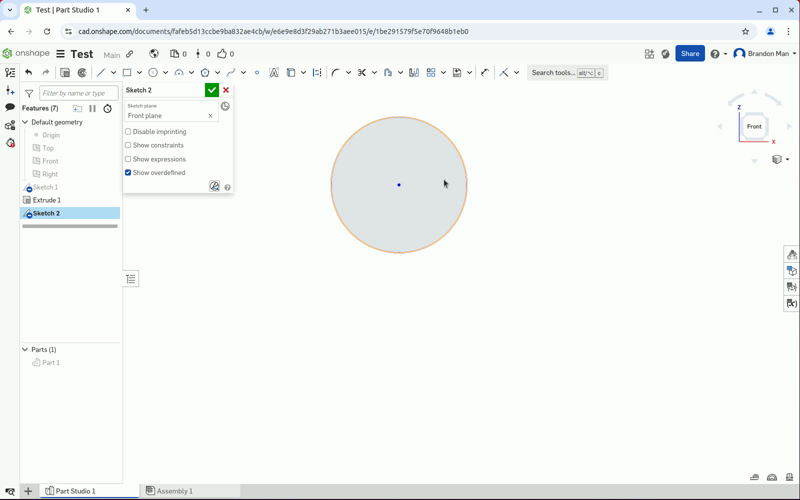
scroll(-6)
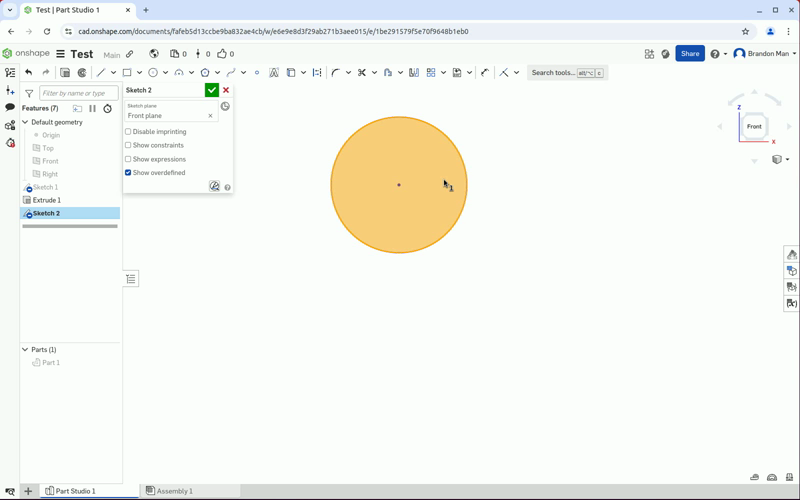
scroll(-6)
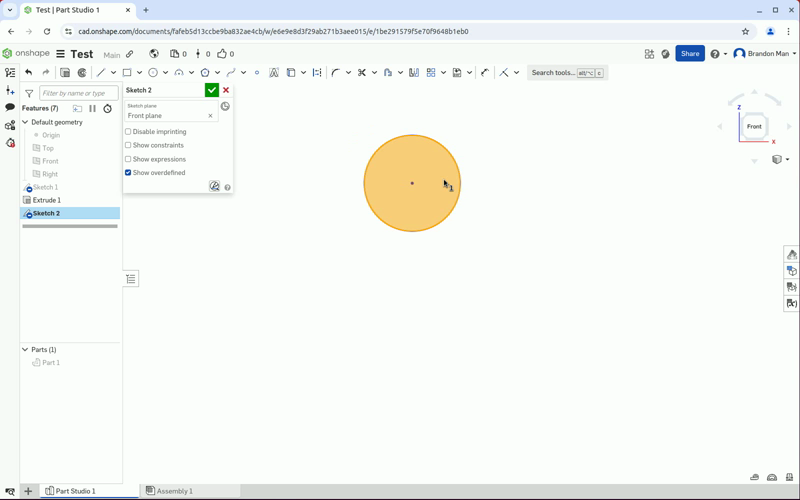
scroll(-6)
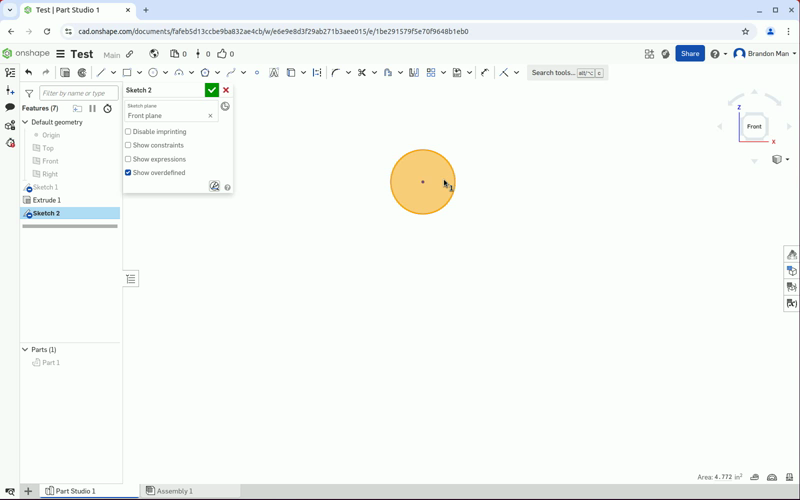
scroll(-6)
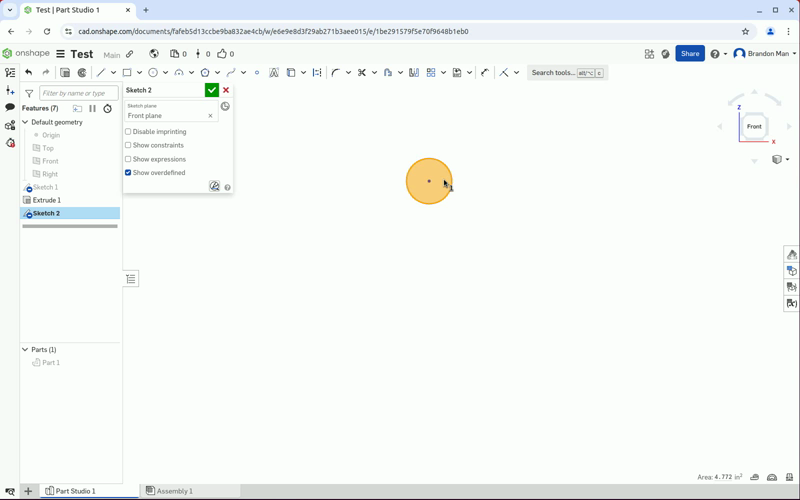
scroll(-6)
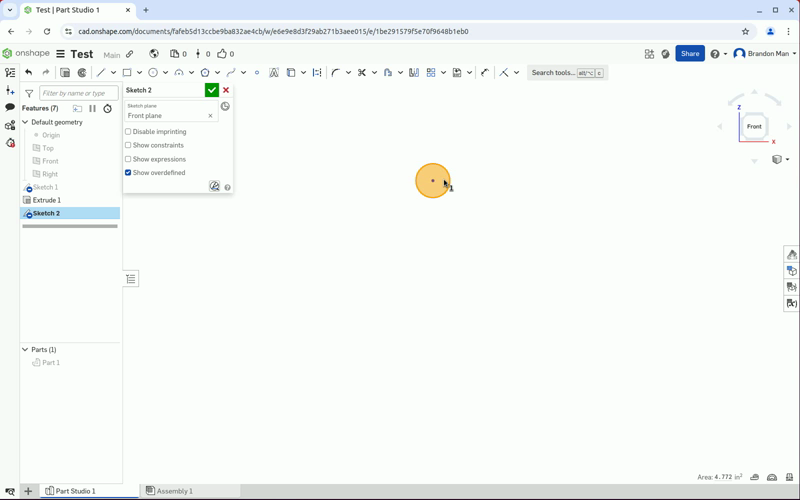
scroll(-6)
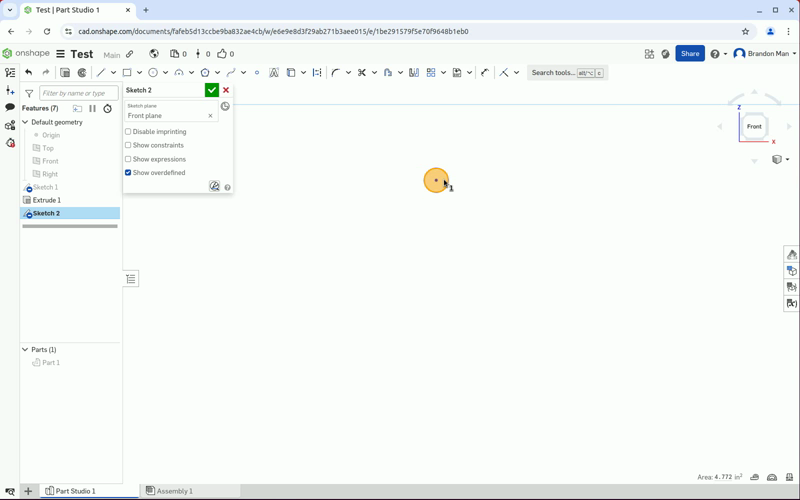
scroll(-6)
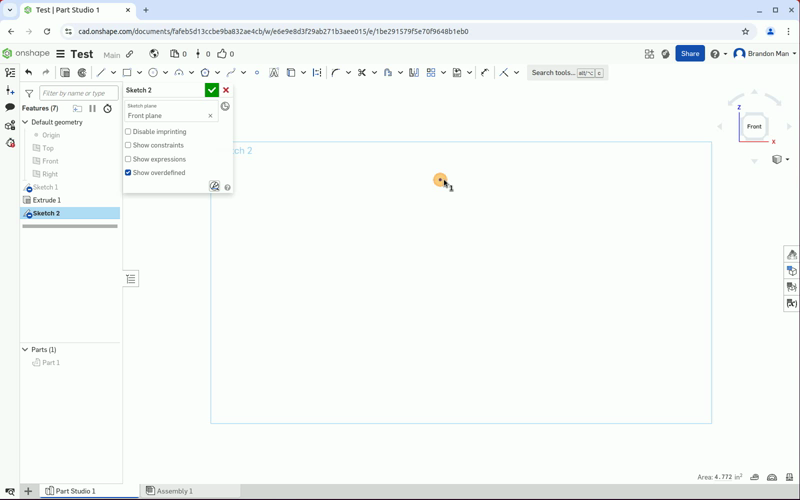
mouse_move(73, 352)
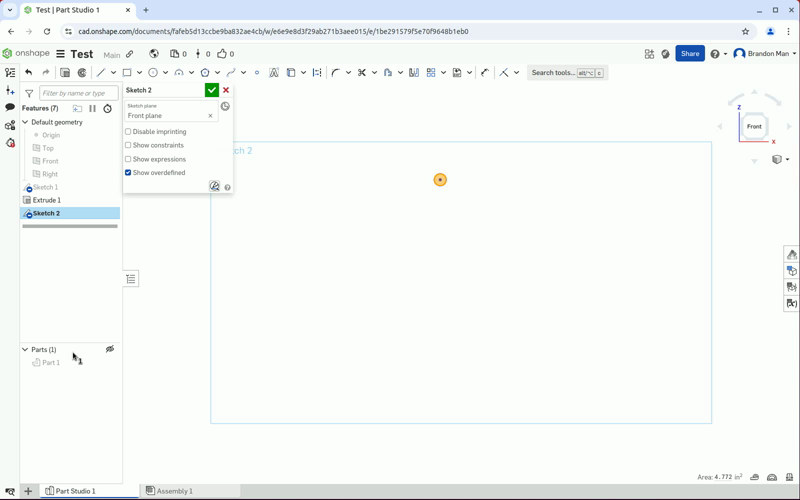
key(shift+y)
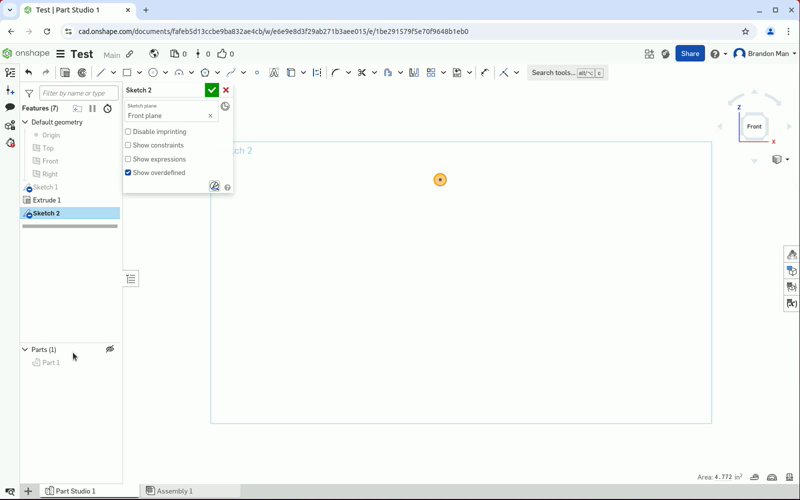
key(shift+e)
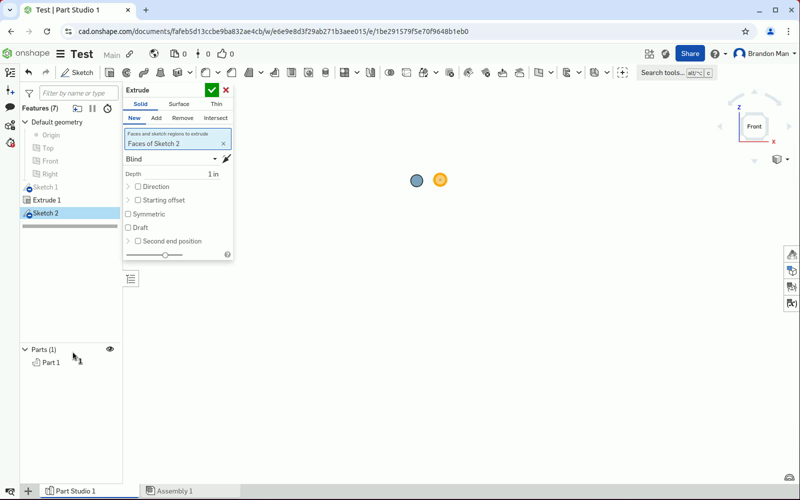
mouse_move(143, 106)
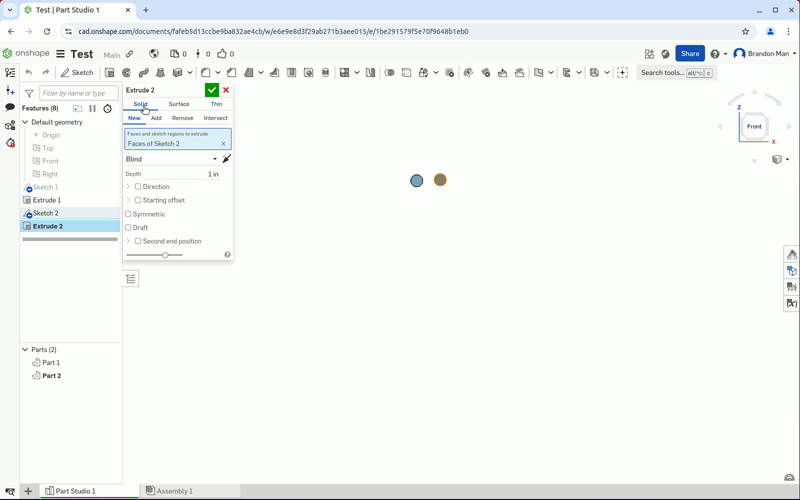
click(143, 106)
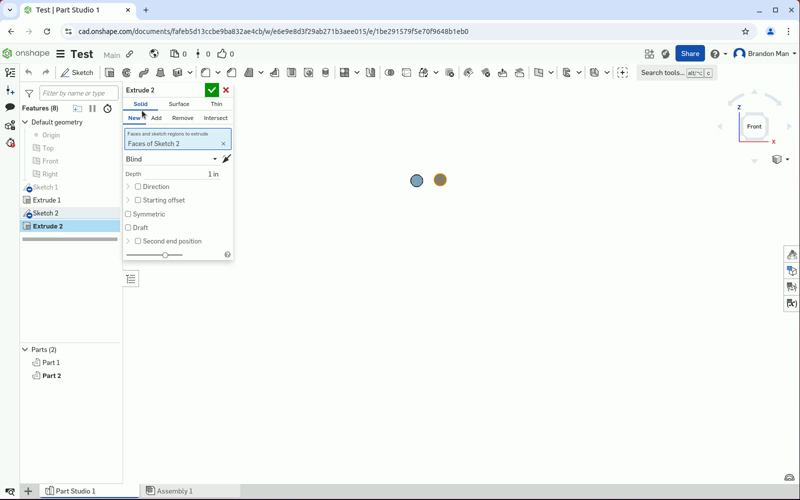
mouse_move(137, 120)
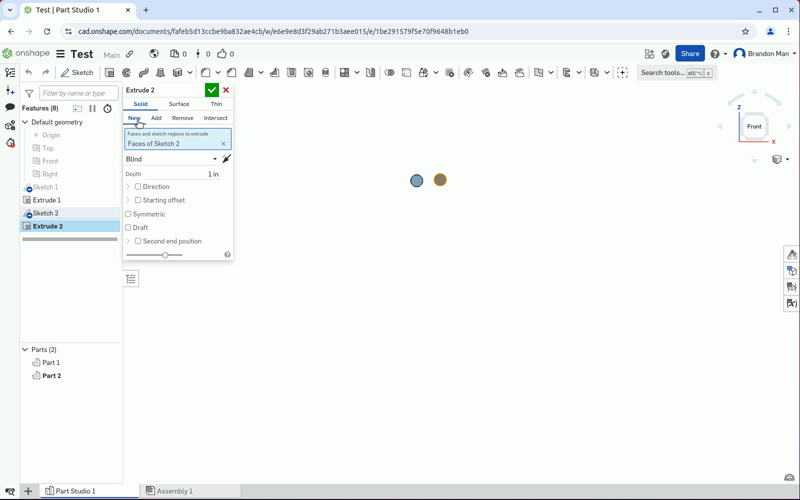
click(137, 120)
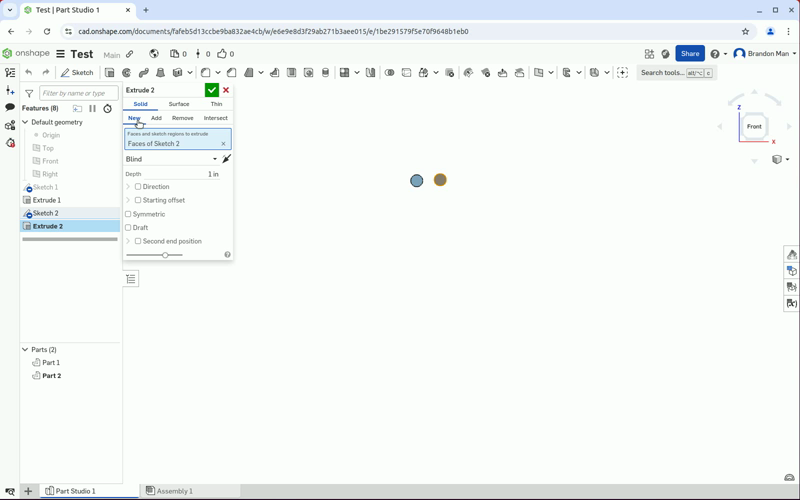
key(tab, 4)
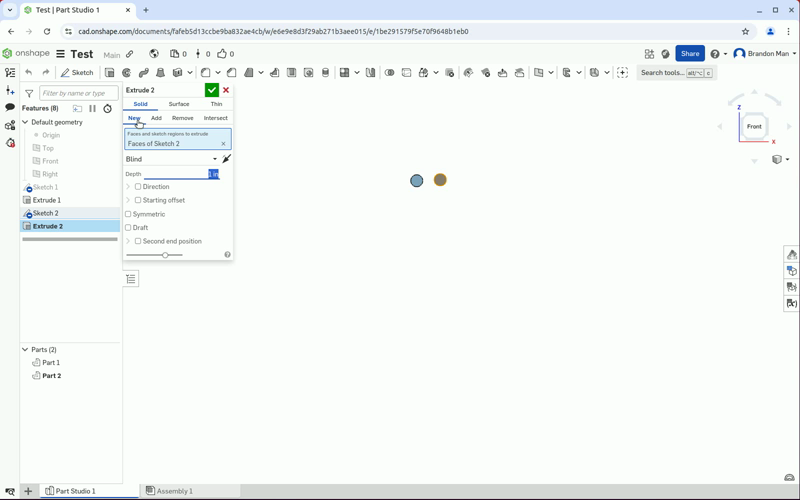
text(23.108)
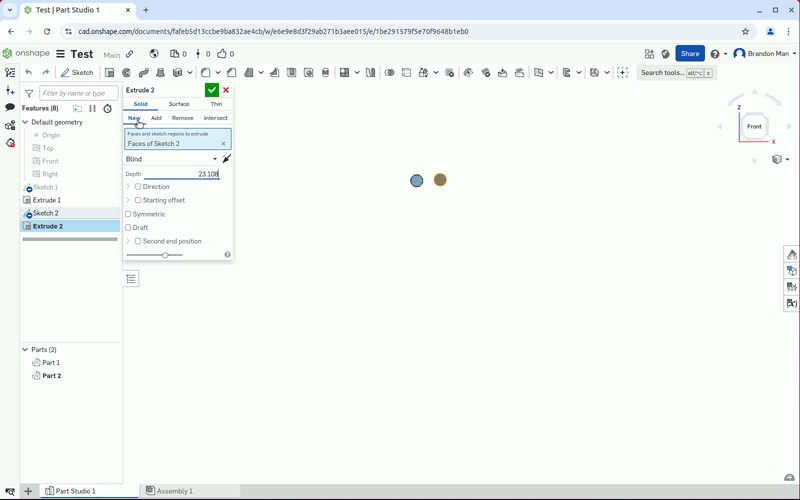
key(enter)
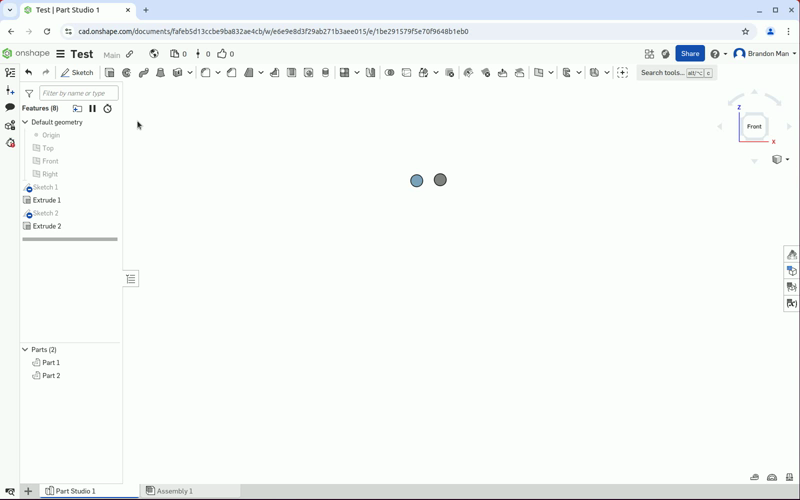
key(shift+h)
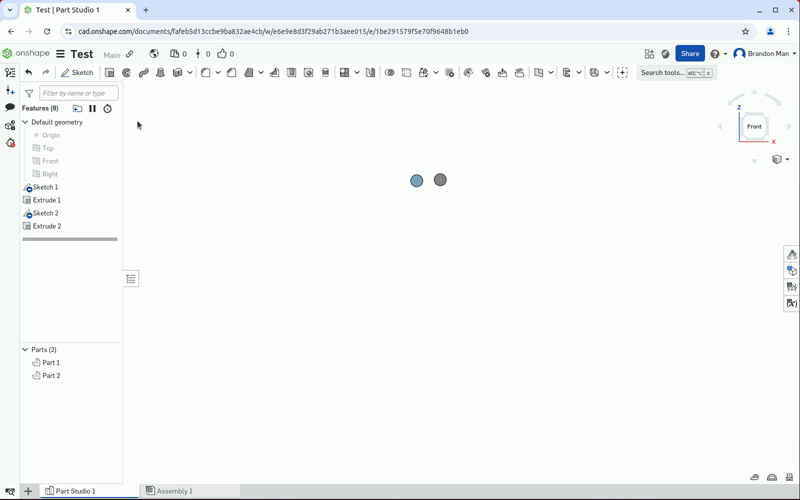
key(shift+h)
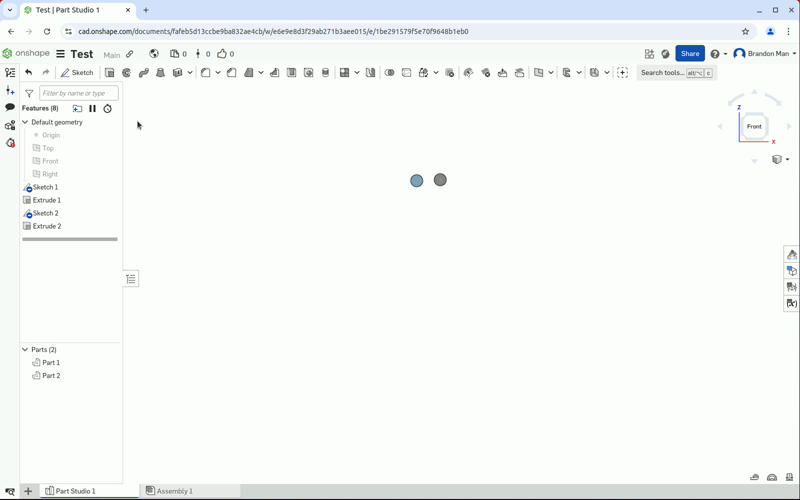
key(shift+7)
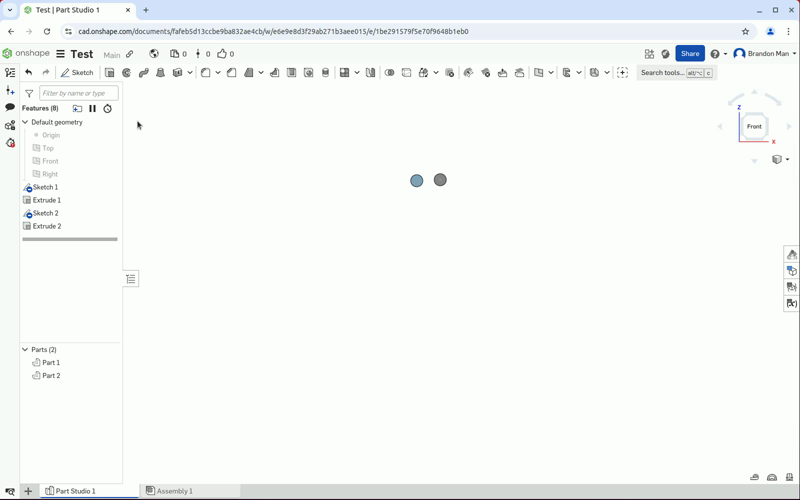
key(left, 2)
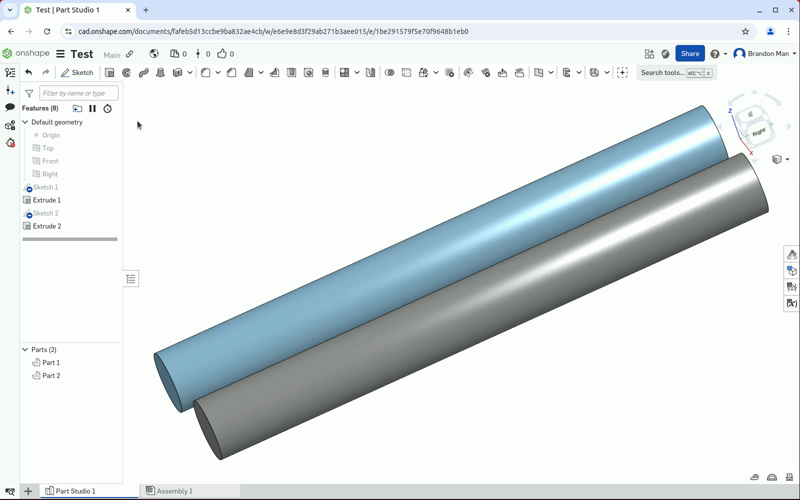
key(down, 2)
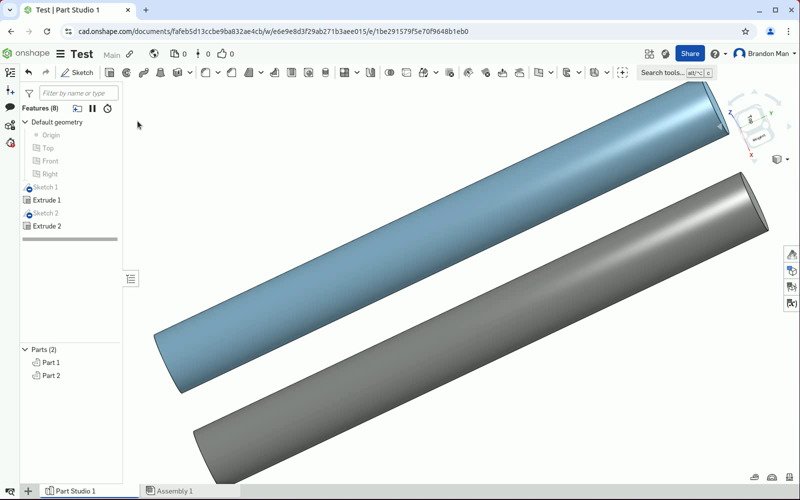
key(up, 2)
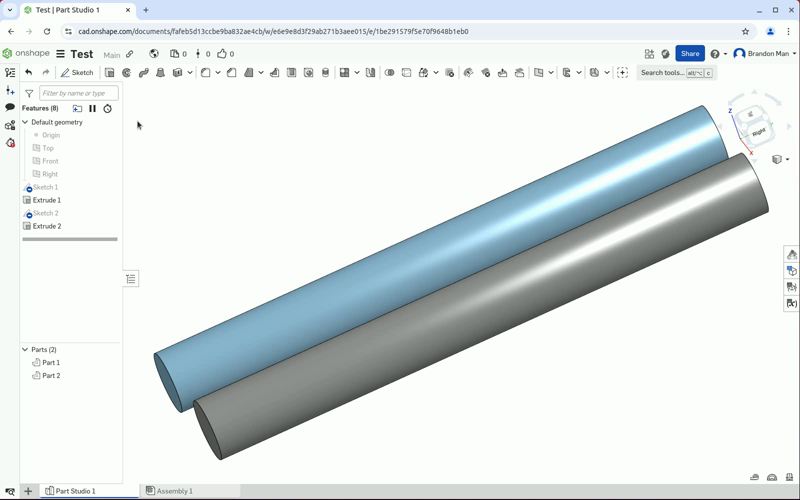
key(right, 2)
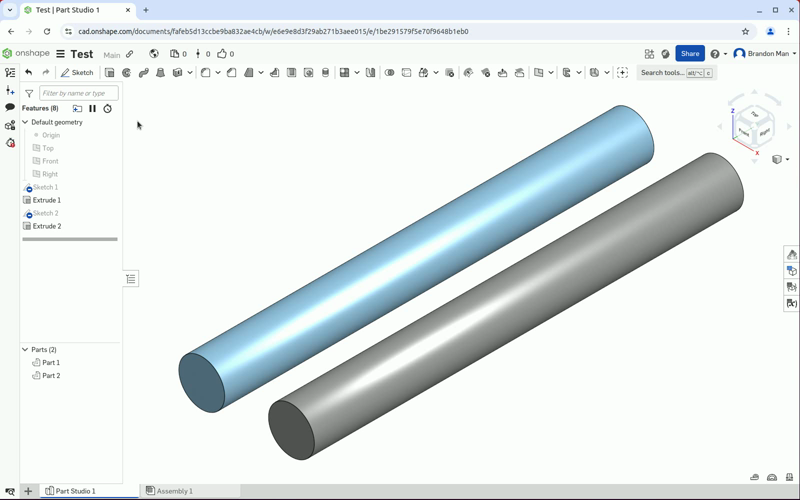
mouse_move(73, 189)
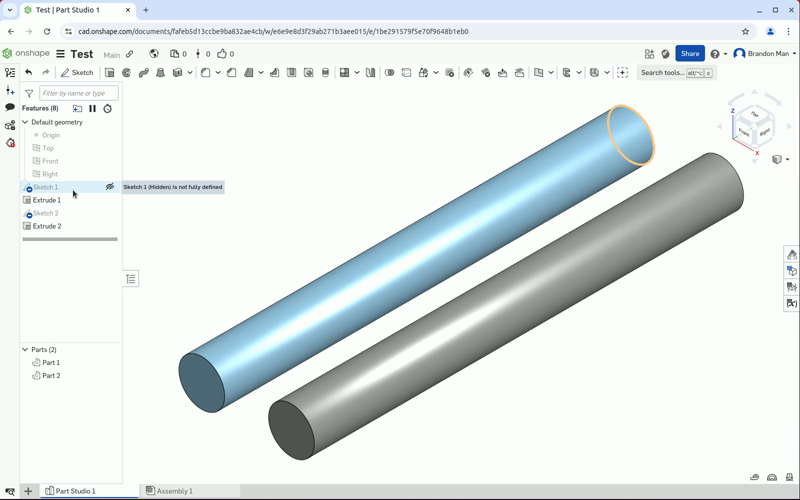
click(73, 189)